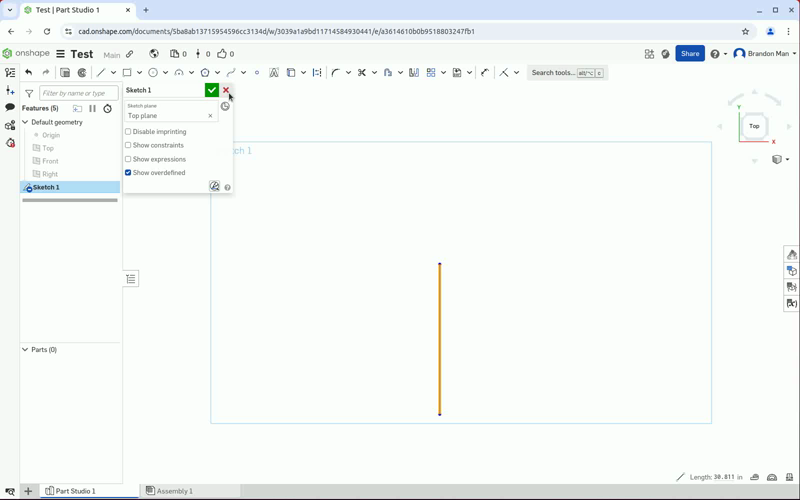
key(shift+h)
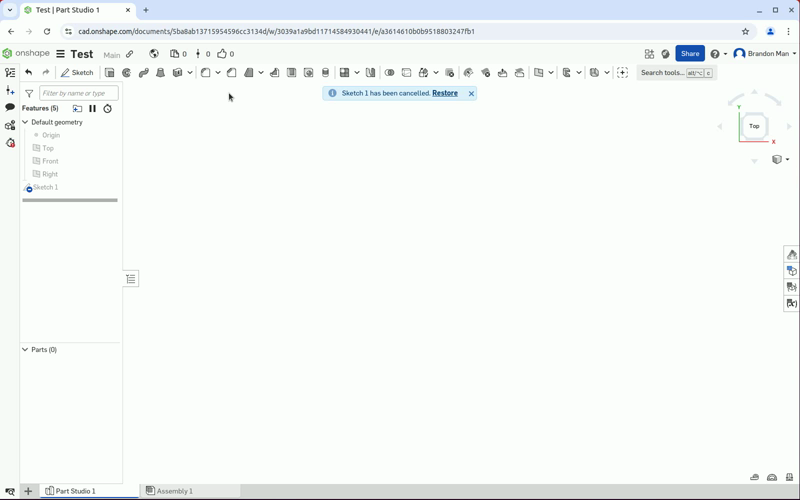
mouse_move(73, 352)
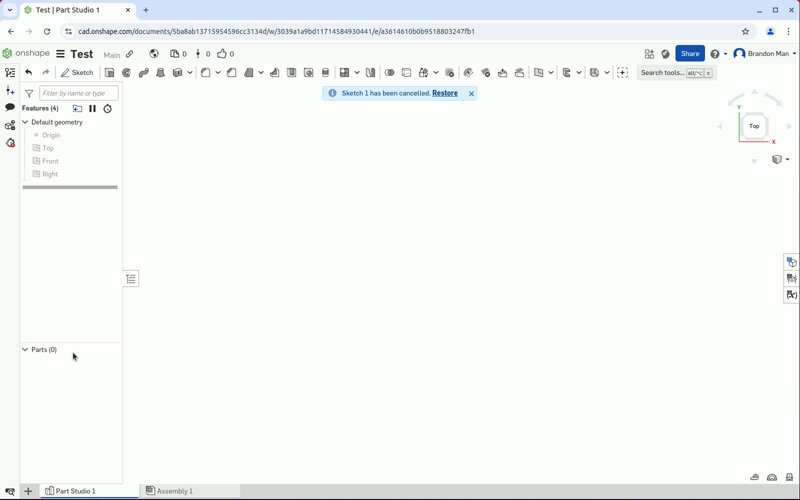
key(y)
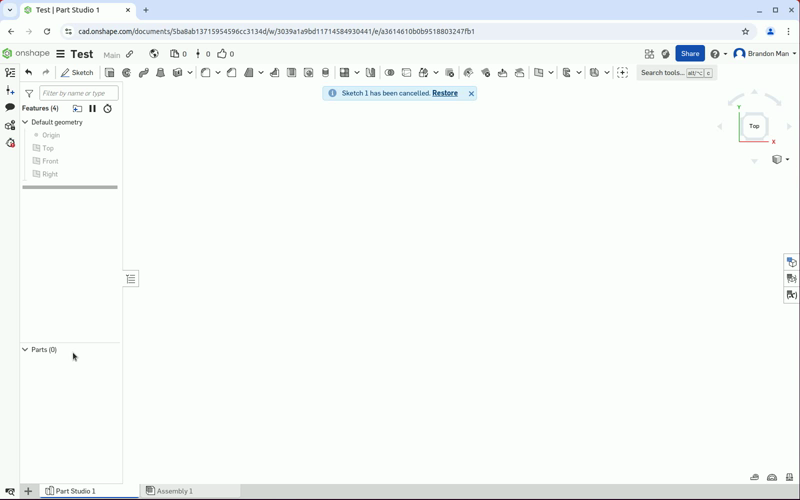
key(shift+p)
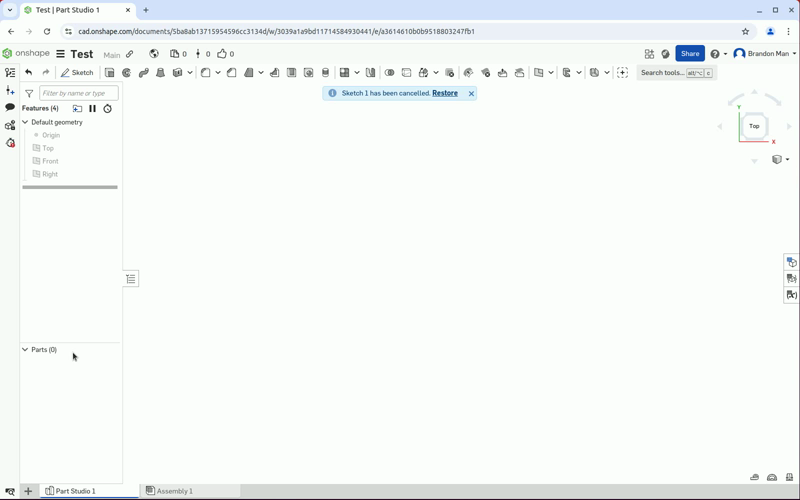
key(space)
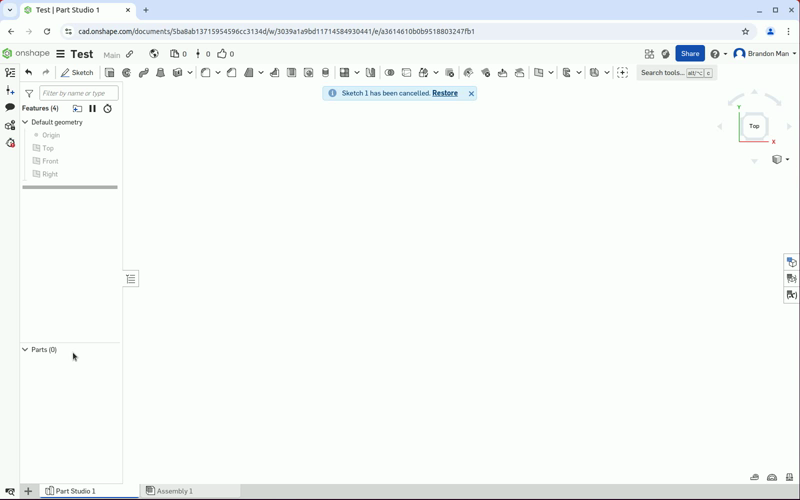
key_down(shift)
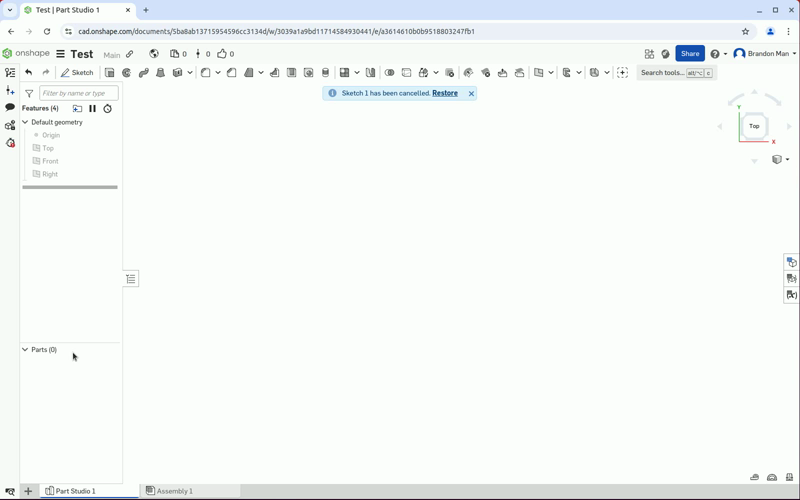
key(up)
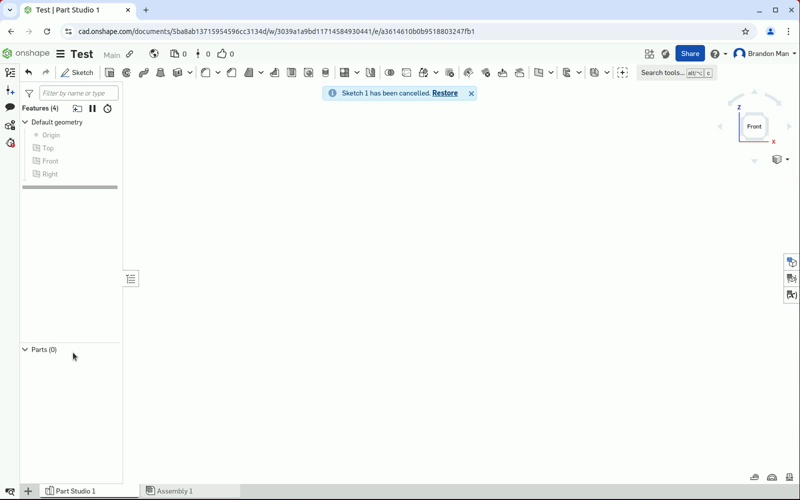
key_up(shift)
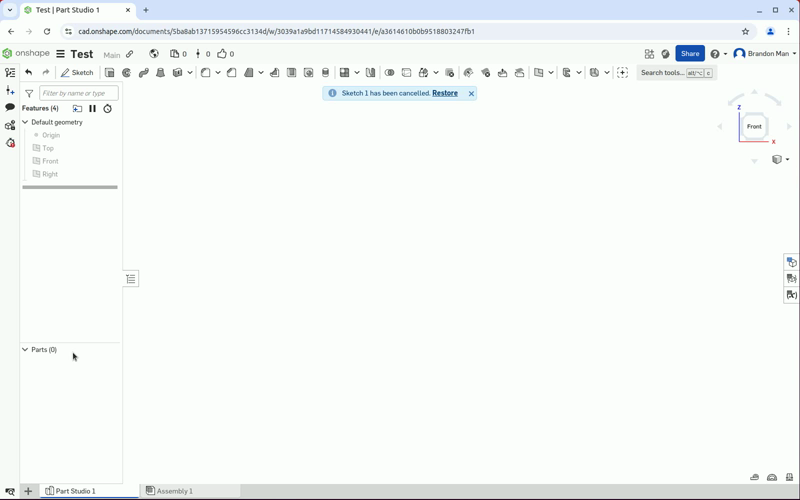
mouse_move(73, 352)
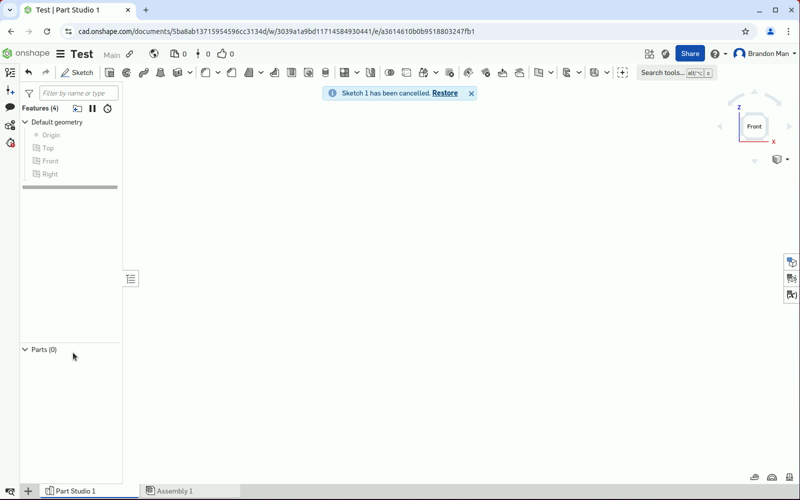
key(shift+y)
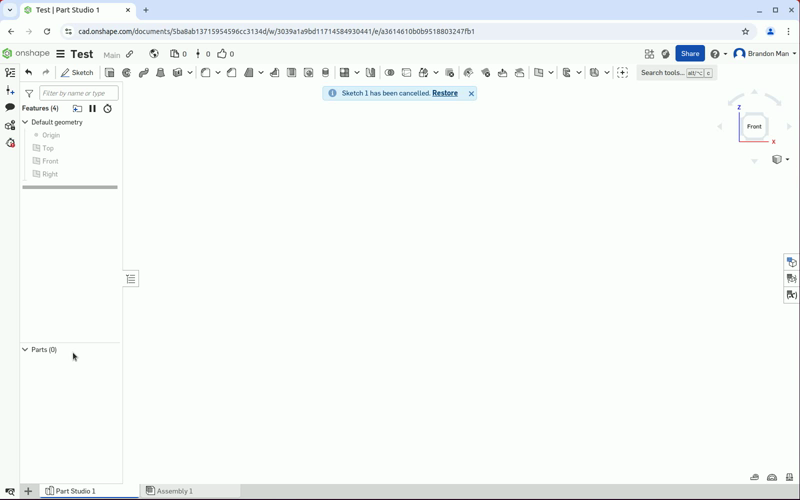
key(shift+s)
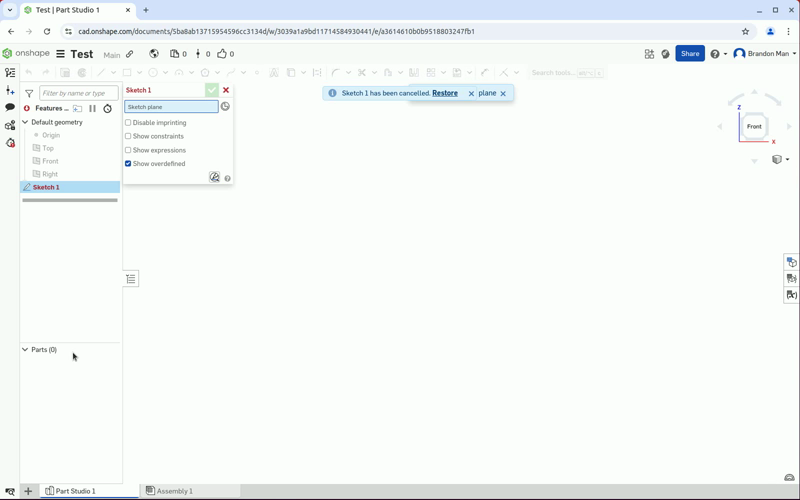
mouse_move(73, 163)
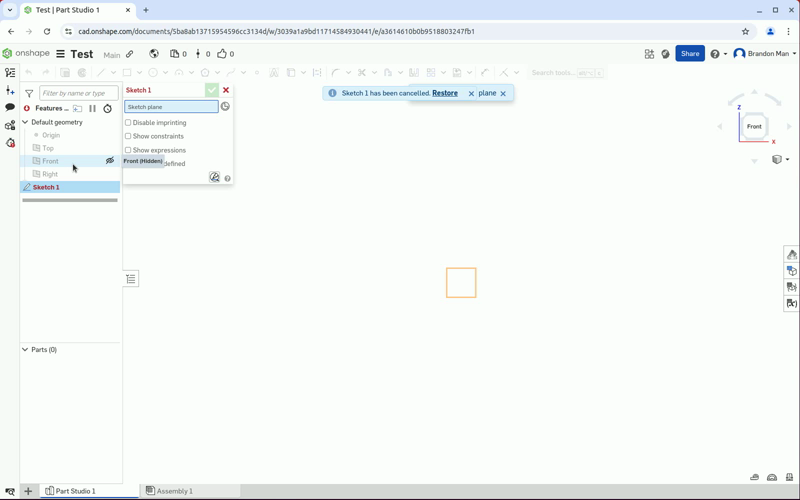
click(73, 163)
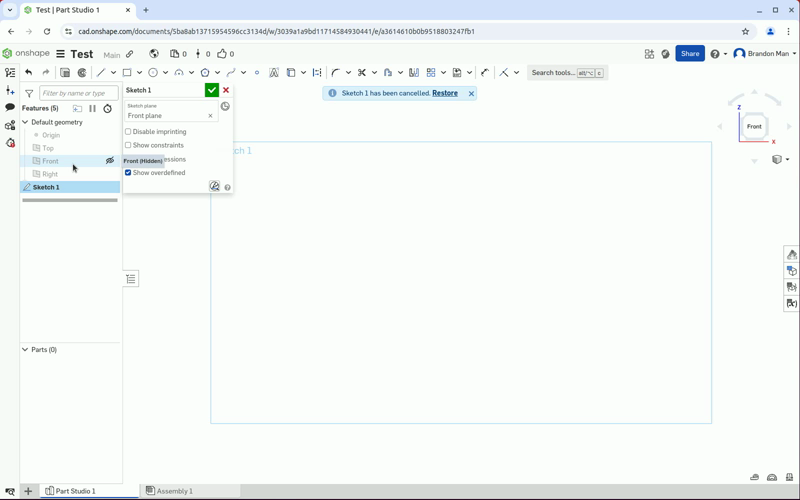
mouse_move(73, 352)
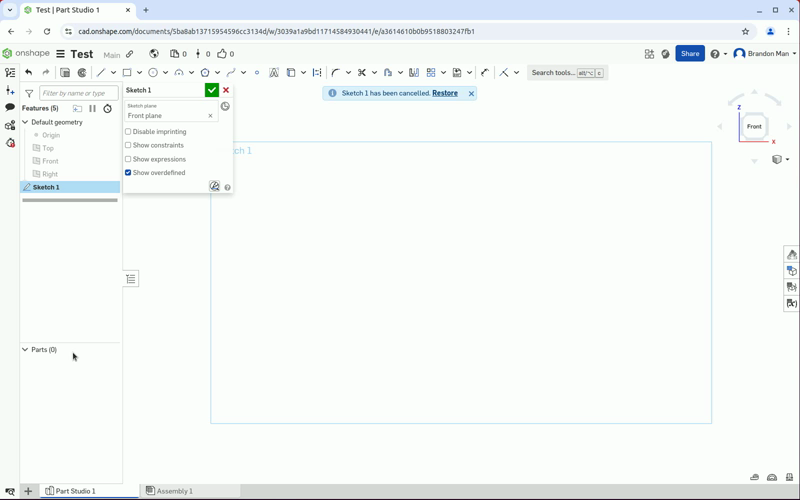
key(y)
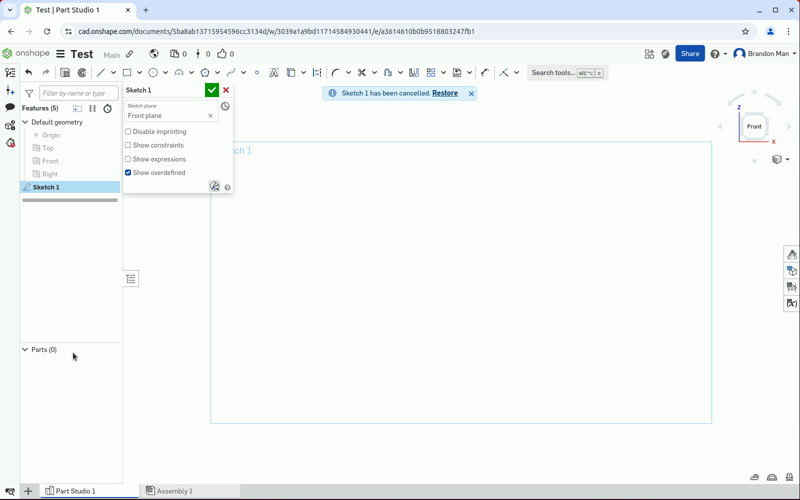
key(l)
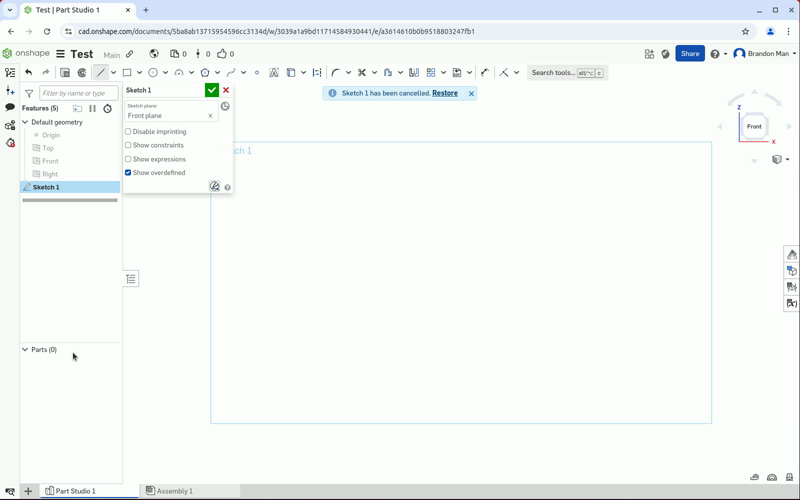
key_down(shift)
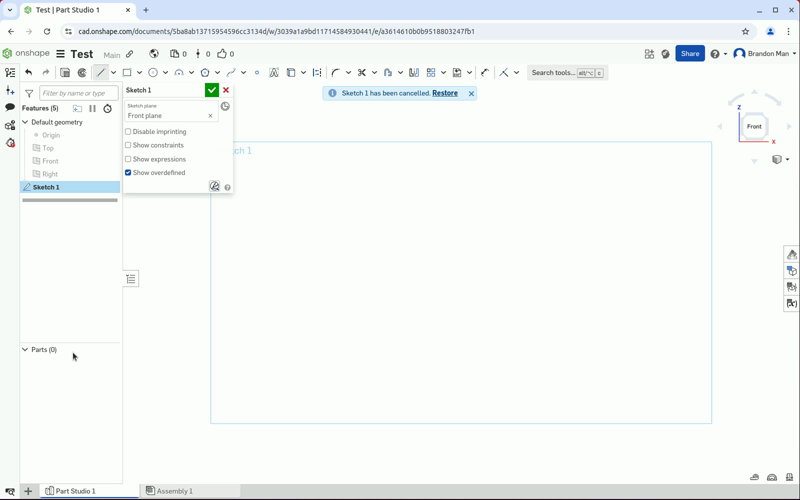
mouse_move(348, 353)
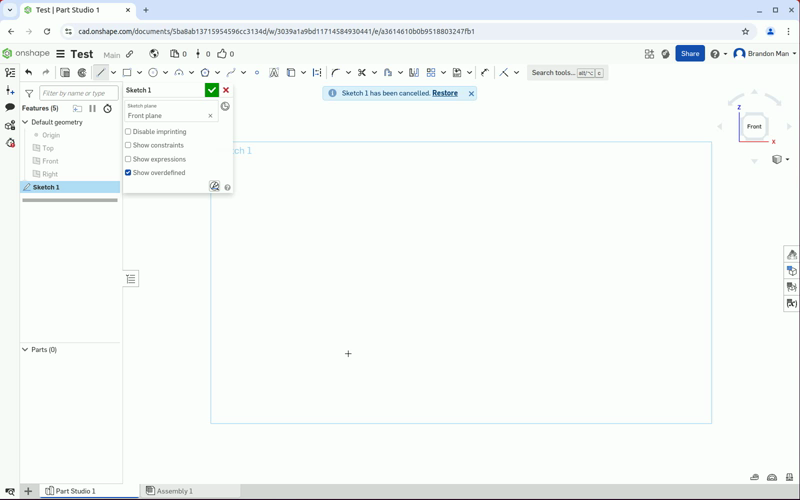
click(348, 353)
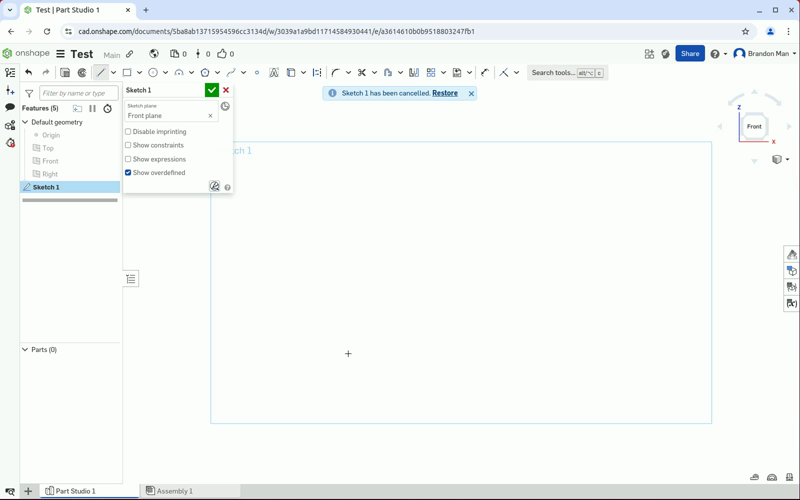
key_up(shift)
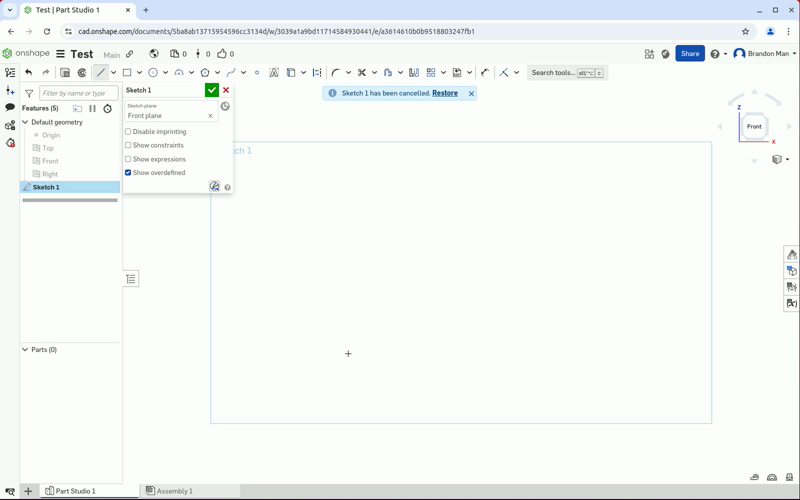
key_down(shift)
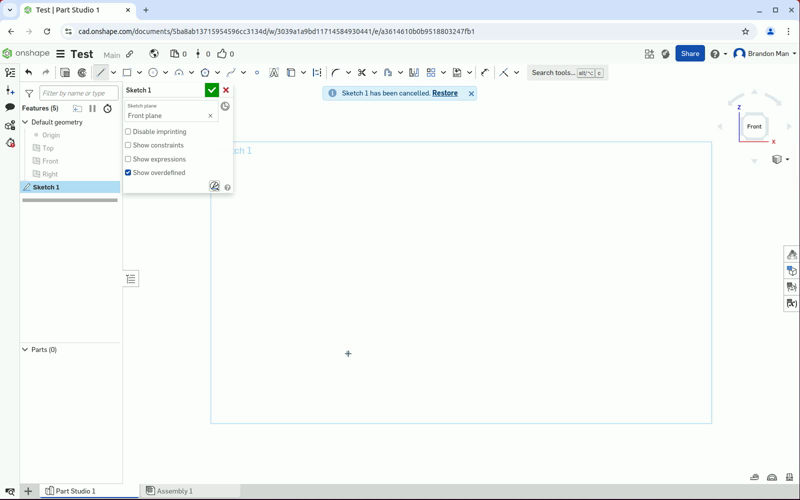
mouse_move(572, 353)
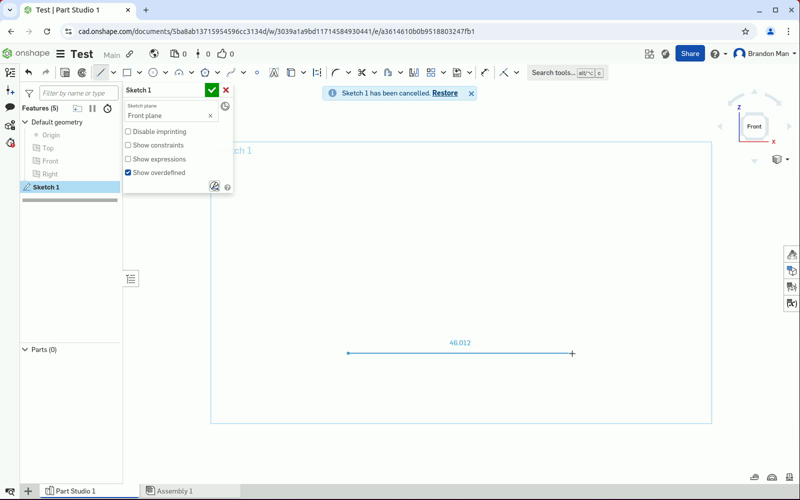
click(572, 353)
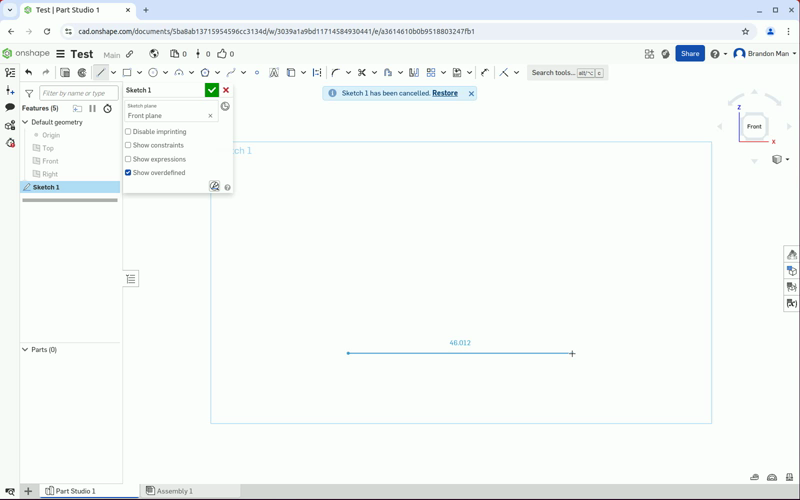
key_up(shift)
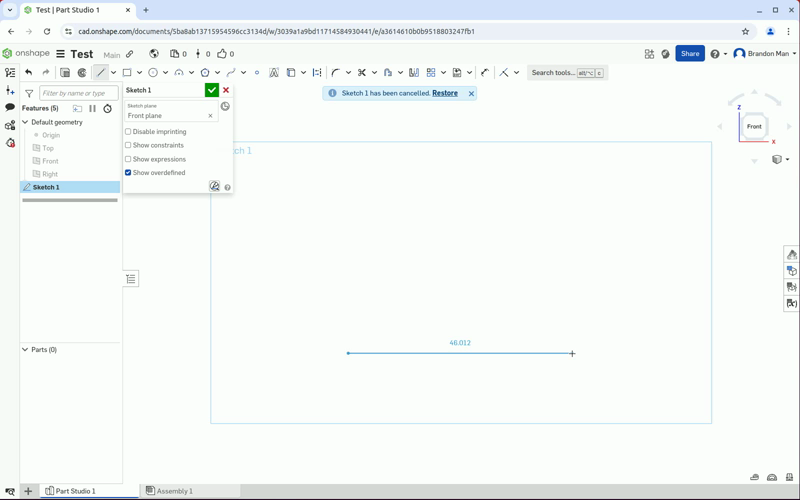
key_down(shift)
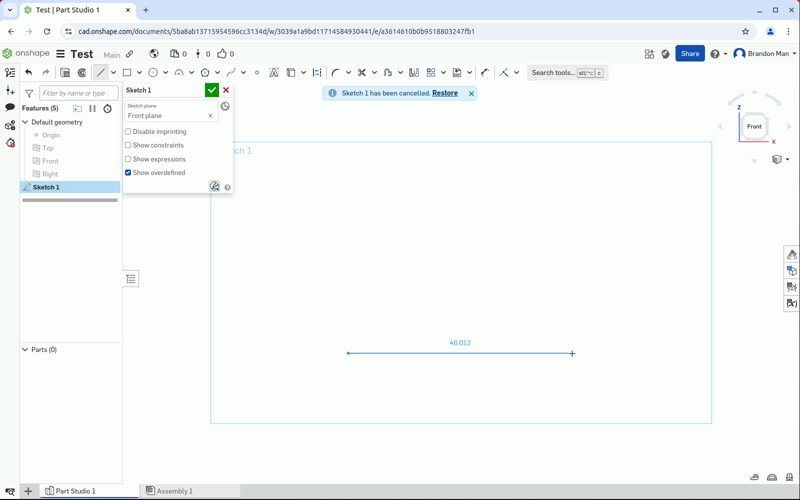
mouse_move(572, 214)
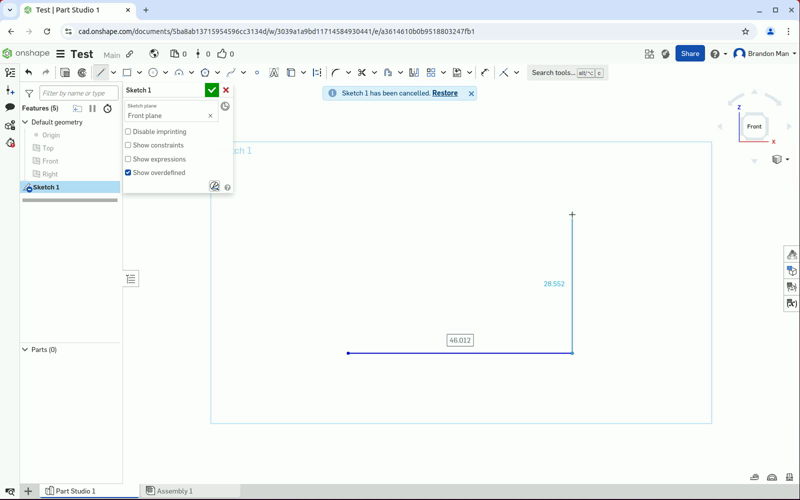
click(572, 214)
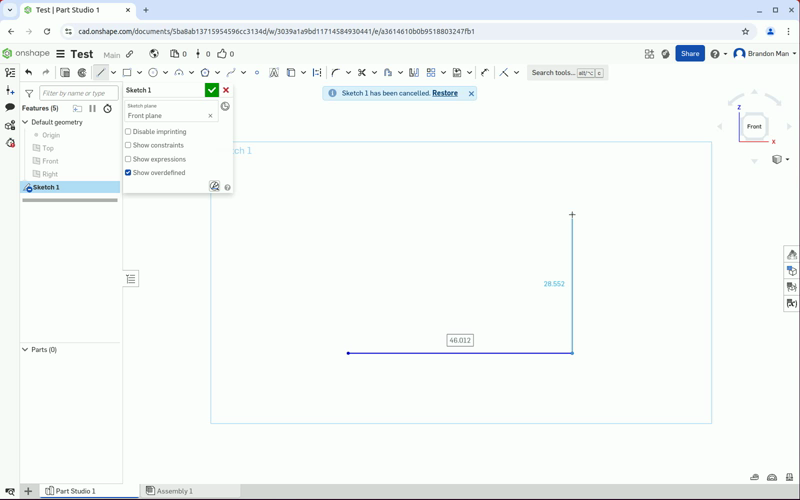
key_up(shift)
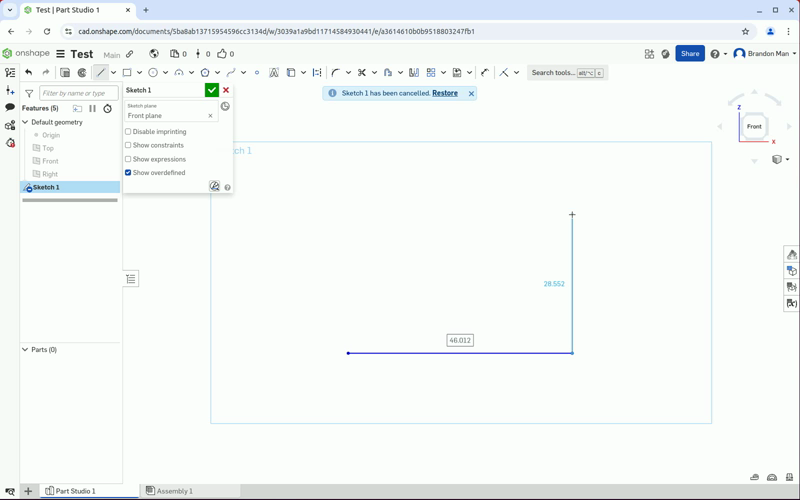
key_down(shift)
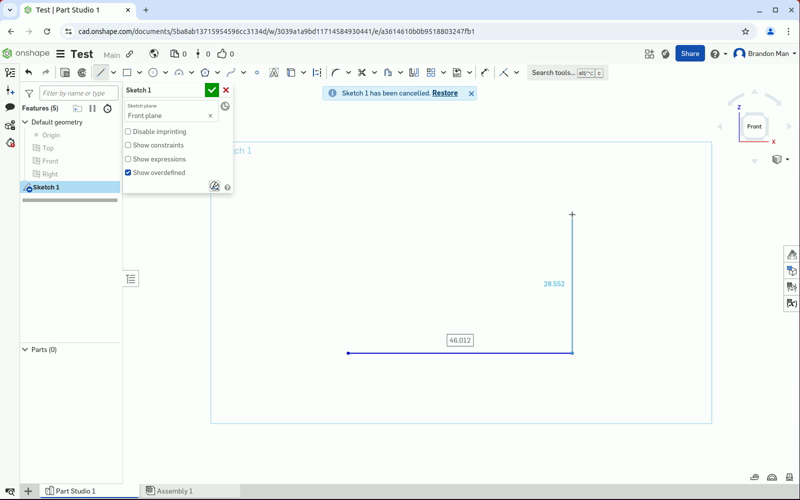
mouse_move(348, 214)
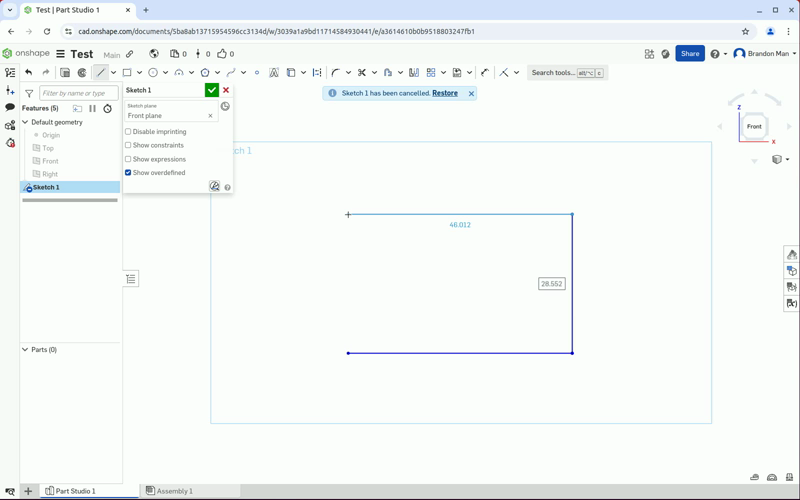
click(348, 214)
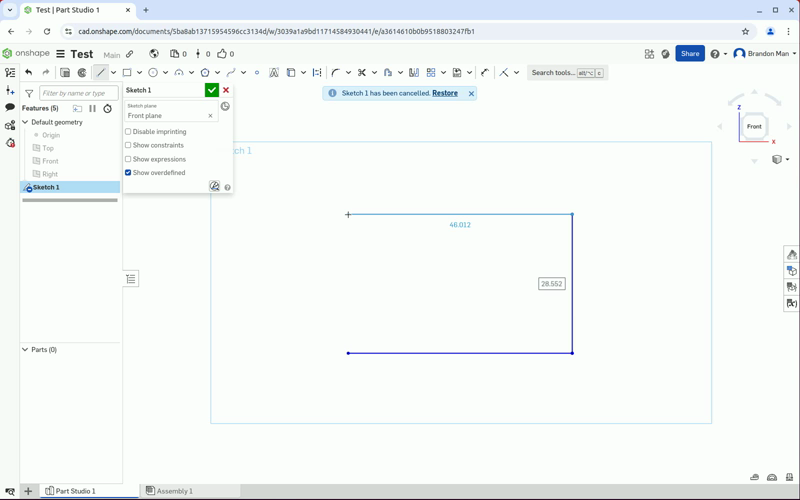
key_up(shift)
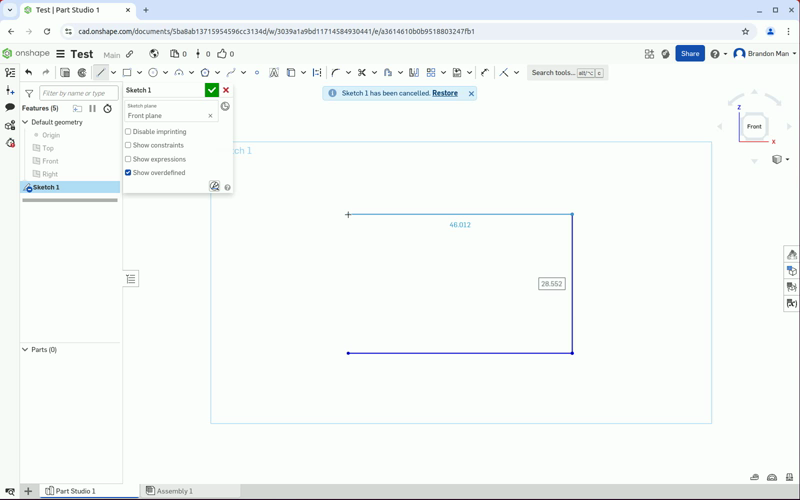
key_down(shift)
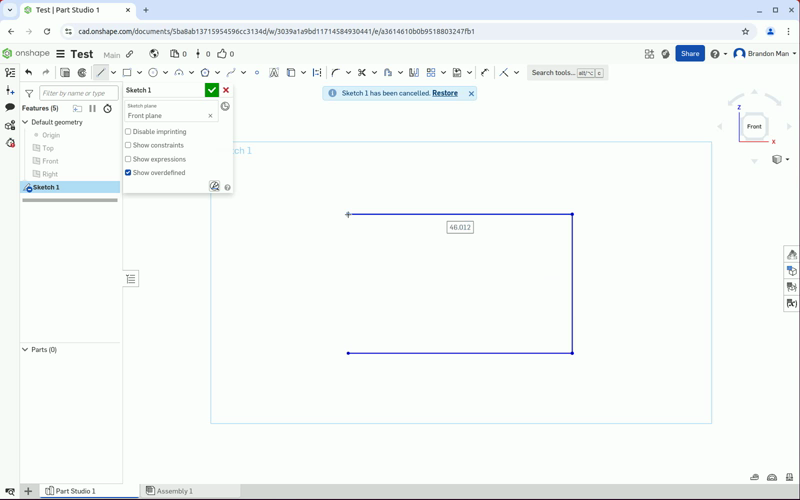
mouse_move(348, 353)
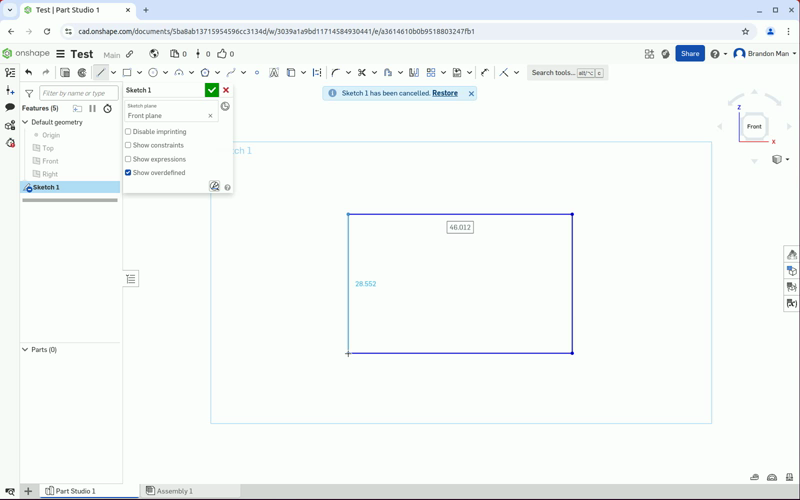
key_up(shift)
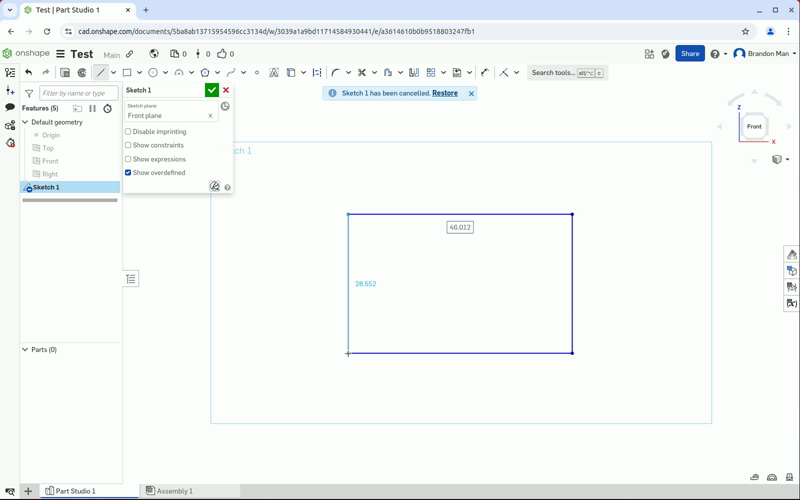
click(348, 353)
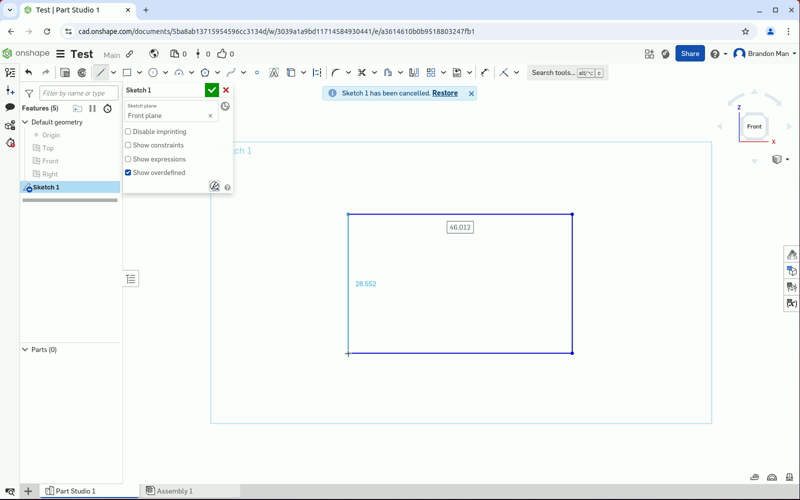
key(esc)
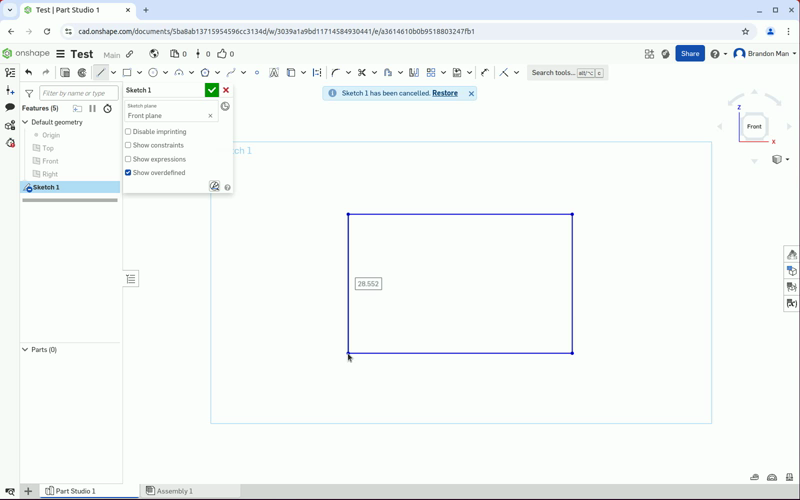
mouse_move(448, 249)
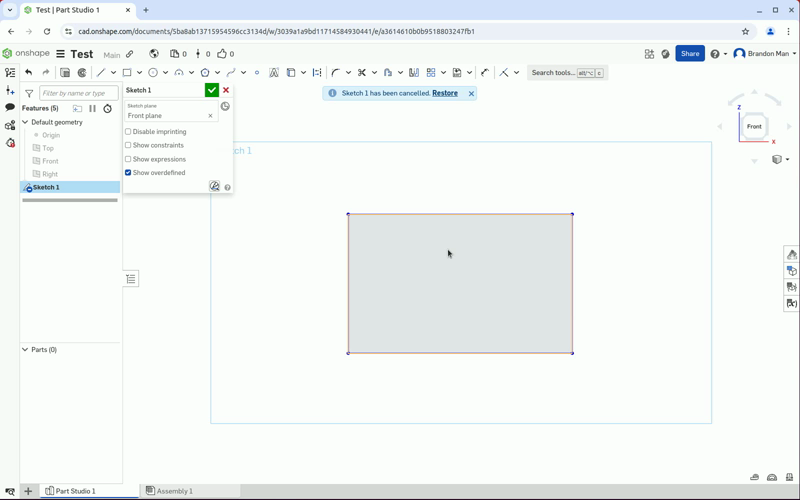
click(448, 249)
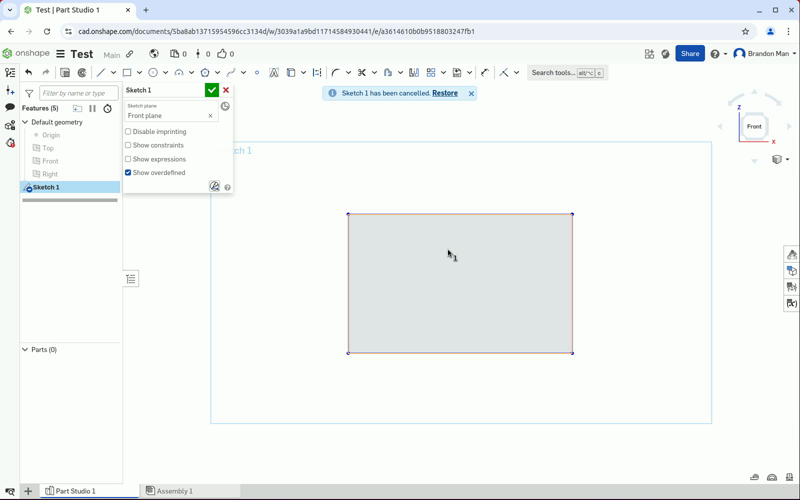
mouse_move(73, 352)
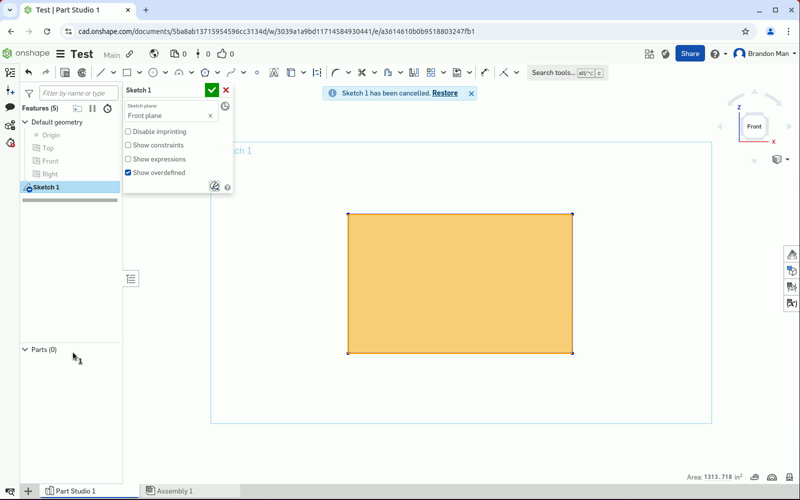
key(shift+y)
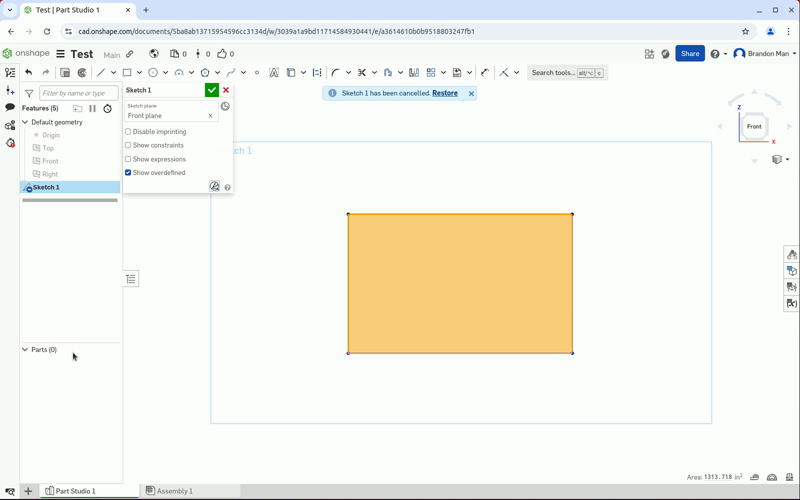
key(shift+e)
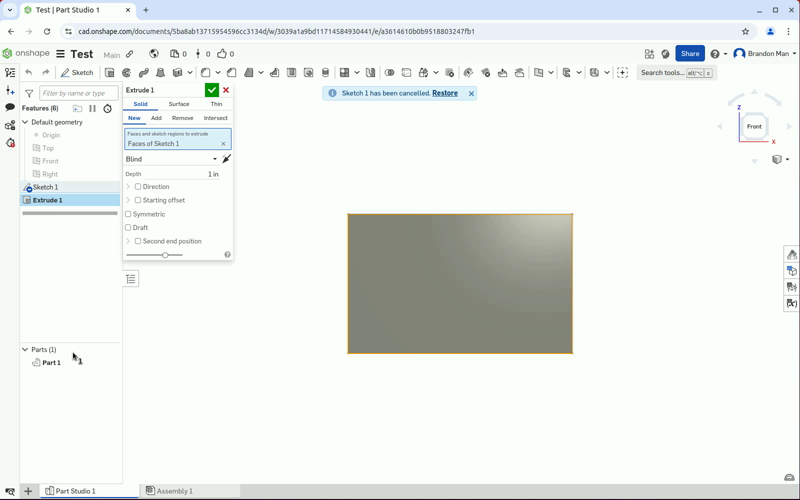
mouse_move(143, 106)
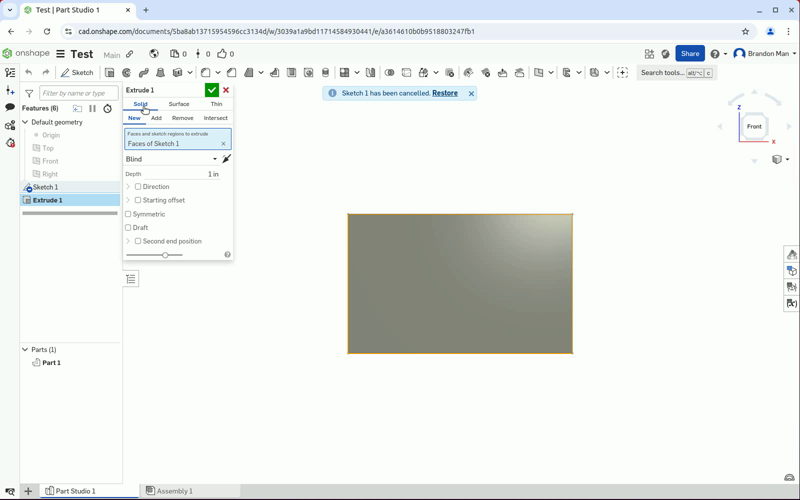
click(143, 106)
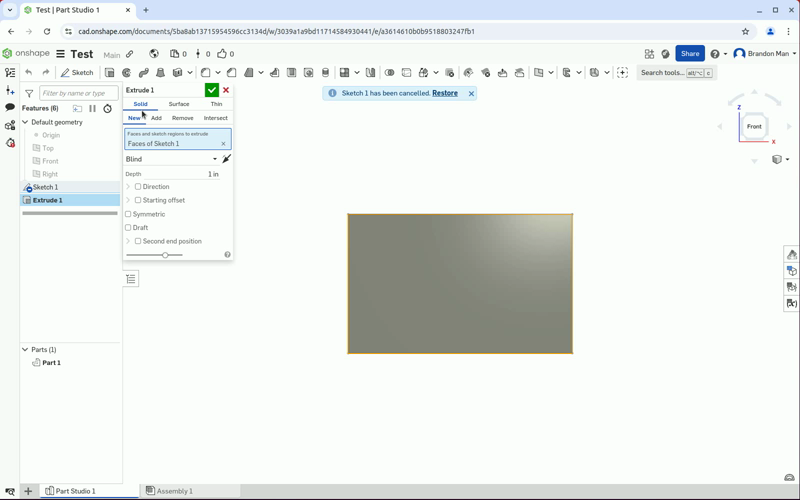
mouse_move(137, 120)
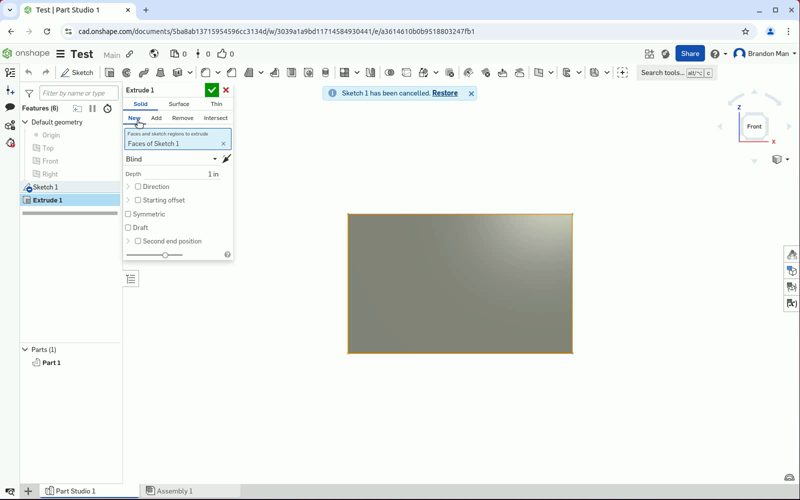
click(137, 120)
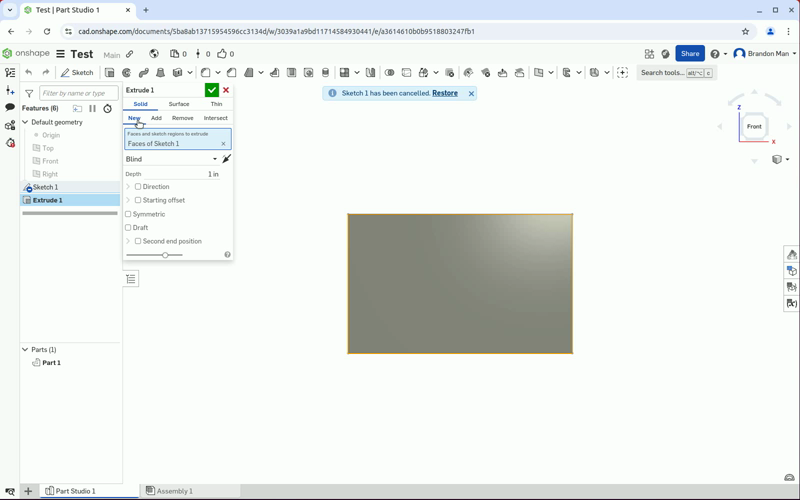
key(tab, 4)
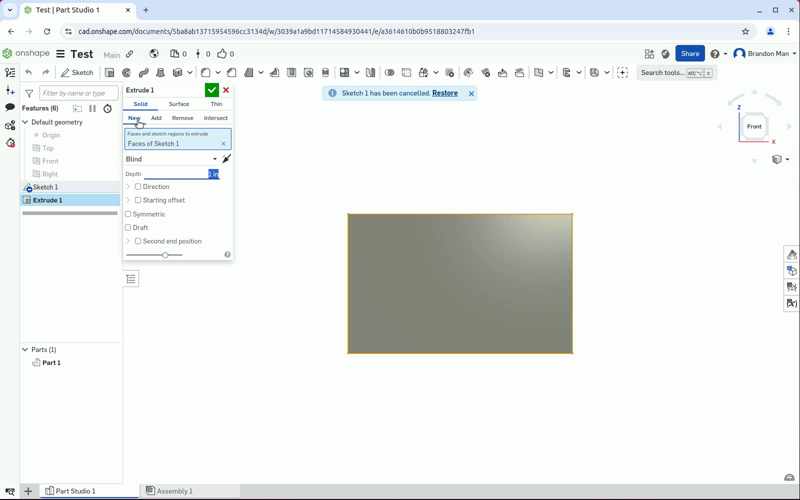
text(11.073)
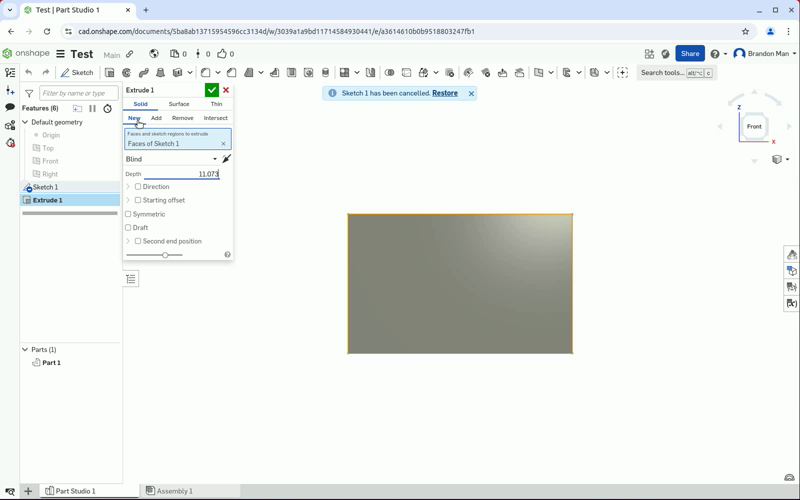
key(enter)
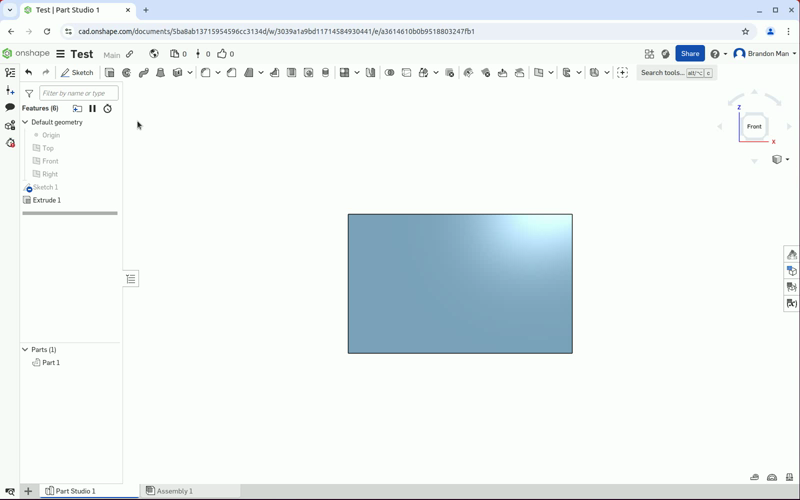
key(shift+h)
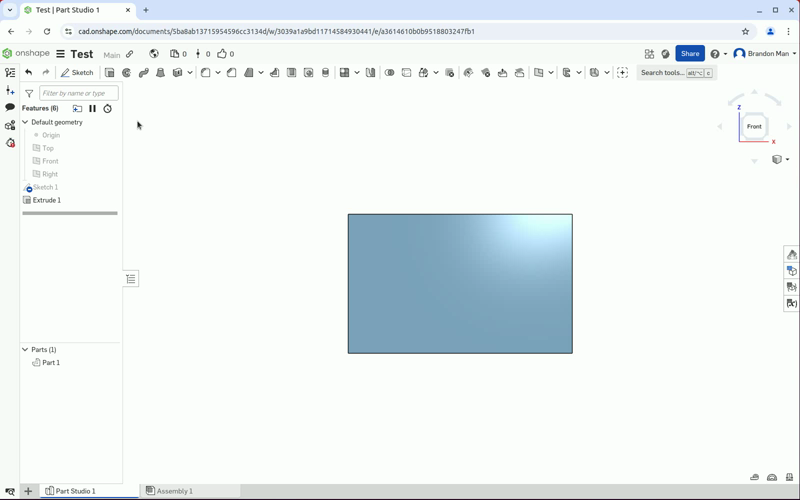
key(shift+h)
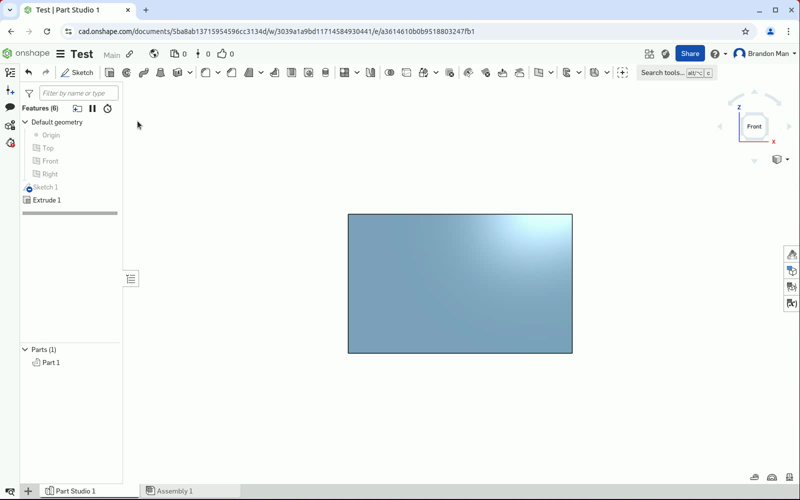
mouse_move(73, 189)
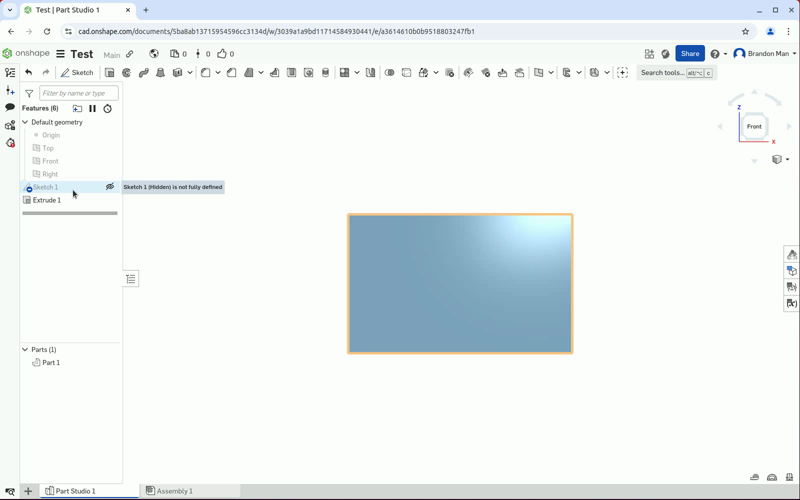
click(73, 189)
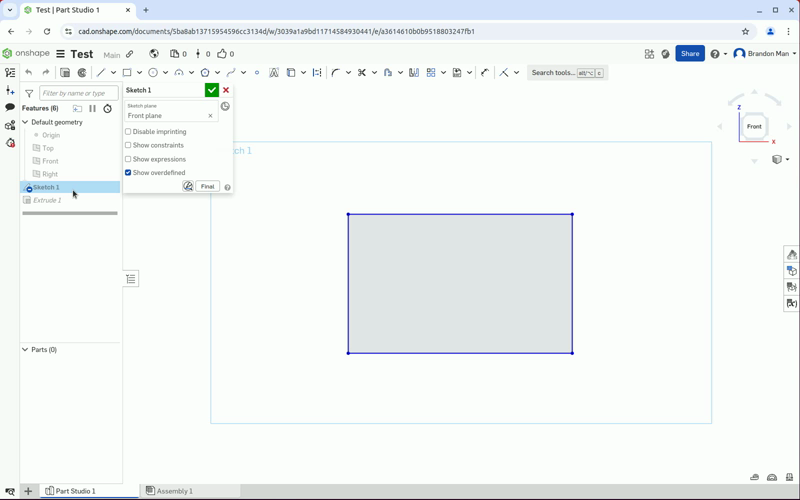
mouse_move(229, 92)
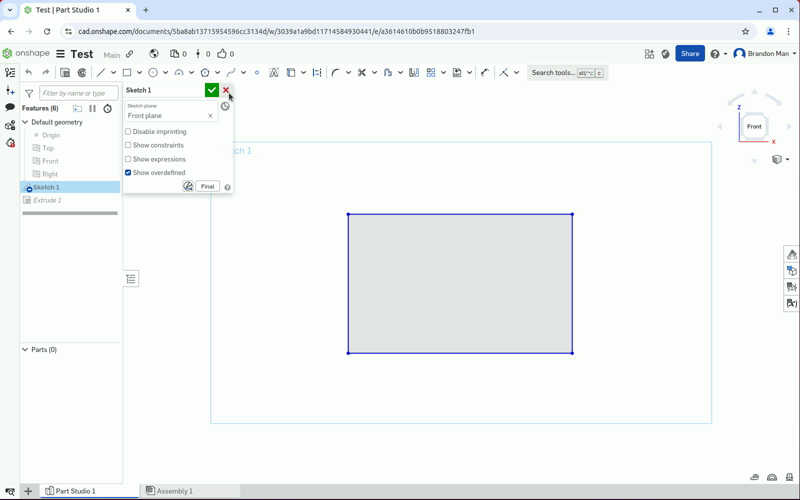
click(229, 92)
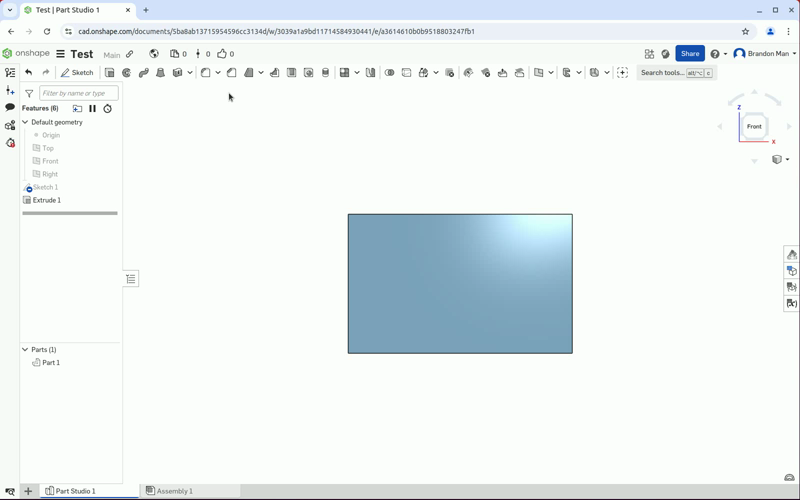
mouse_move(541, 75)
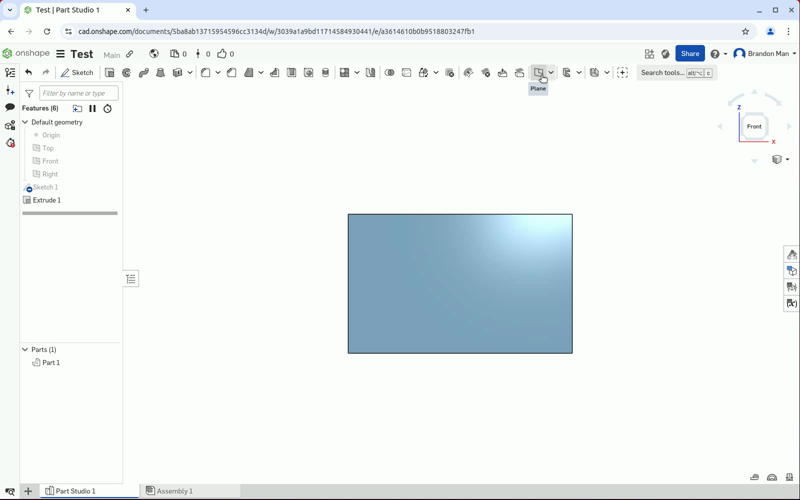
click(541, 75)
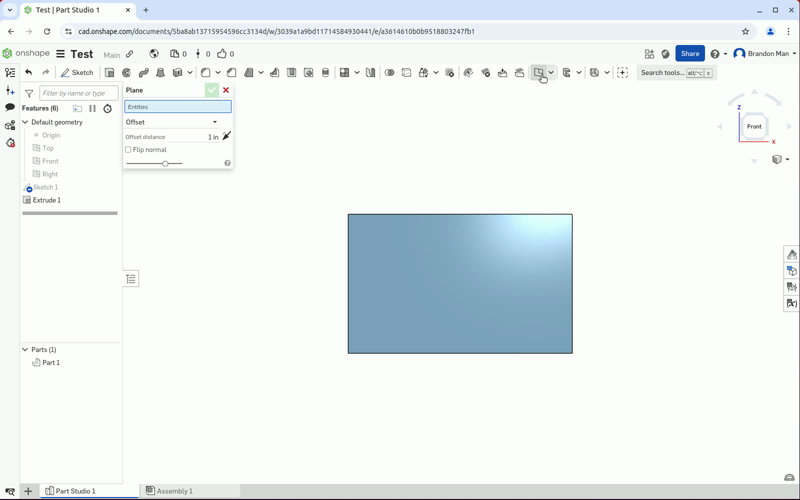
mouse_move(73, 163)
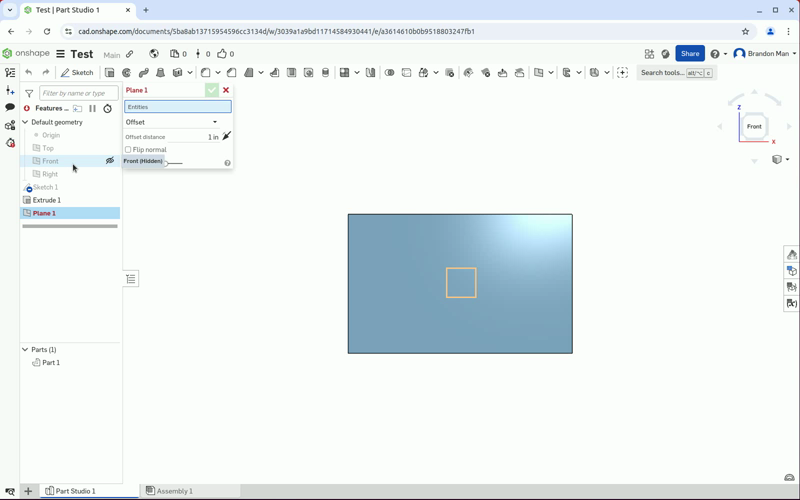
click(73, 163)
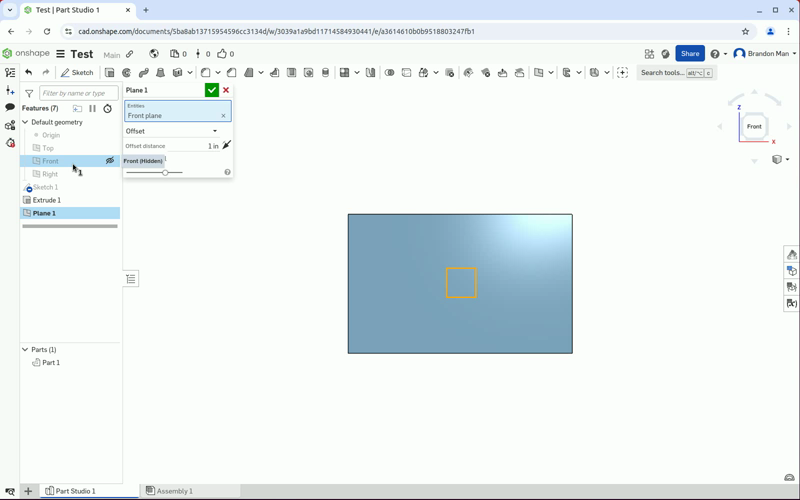
key(tab, 2)
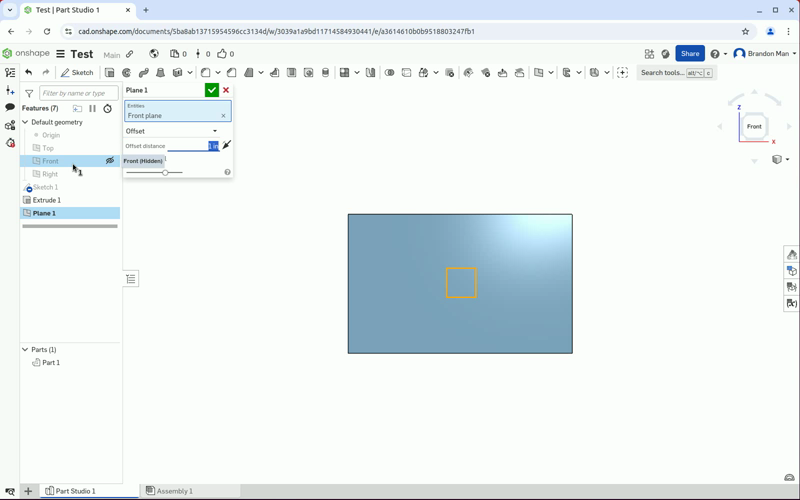
text(11.061)
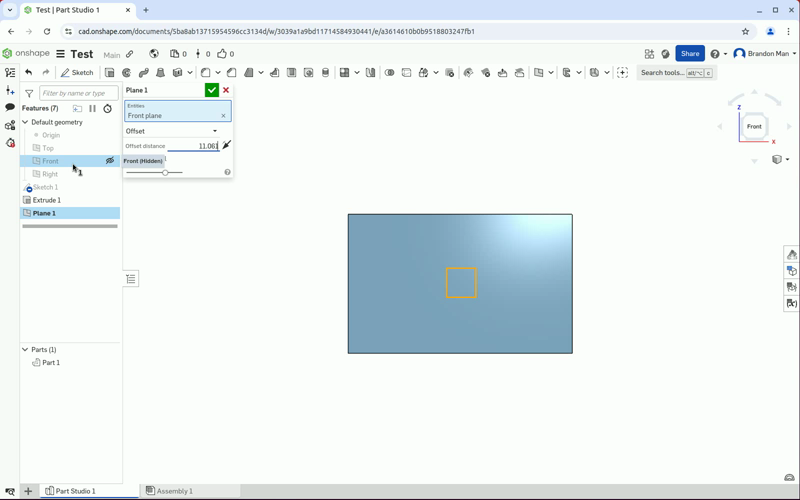
key(enter, 2)
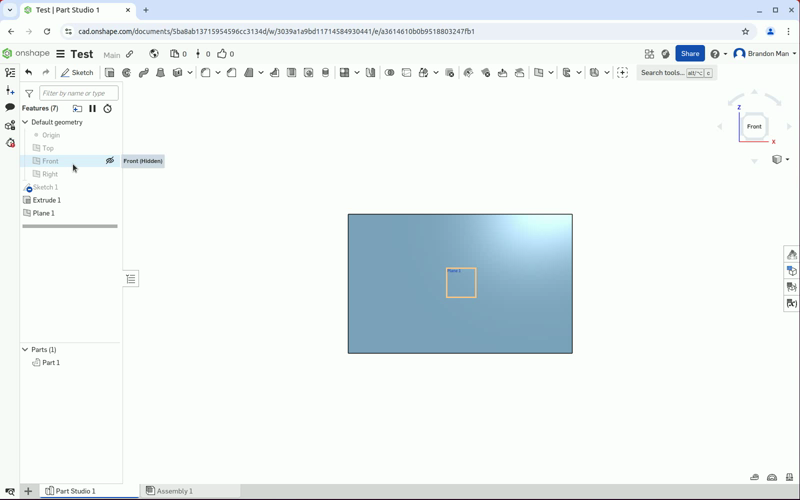
key(shift+s)
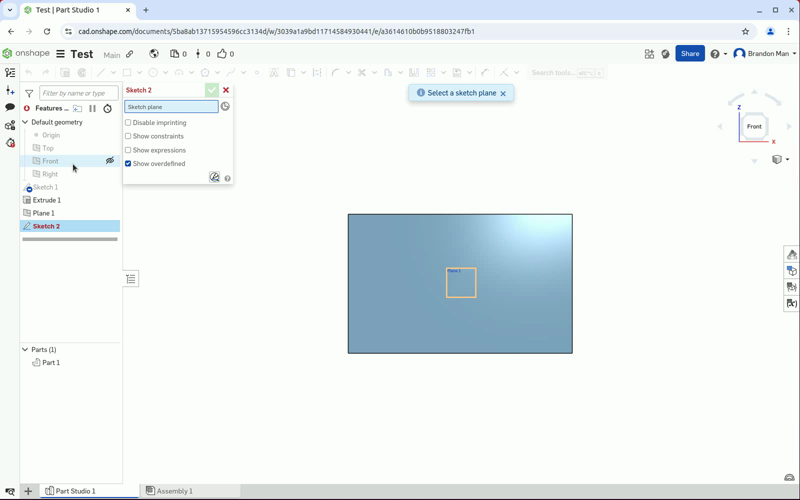
mouse_move(73, 215)
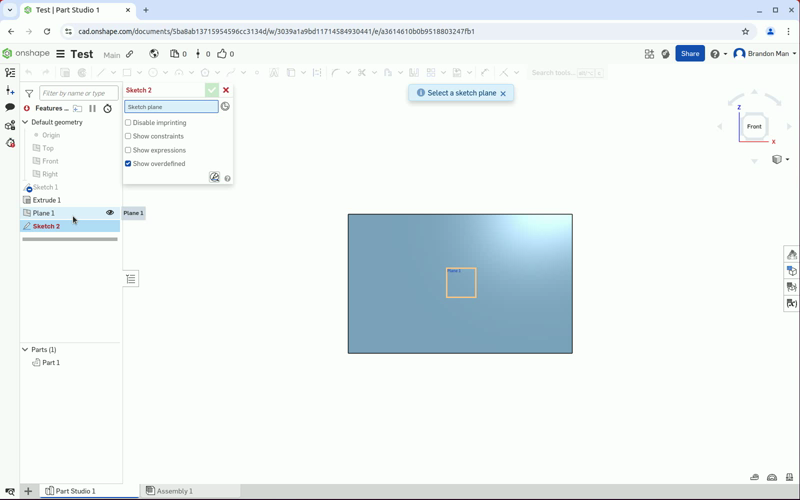
click(73, 215)
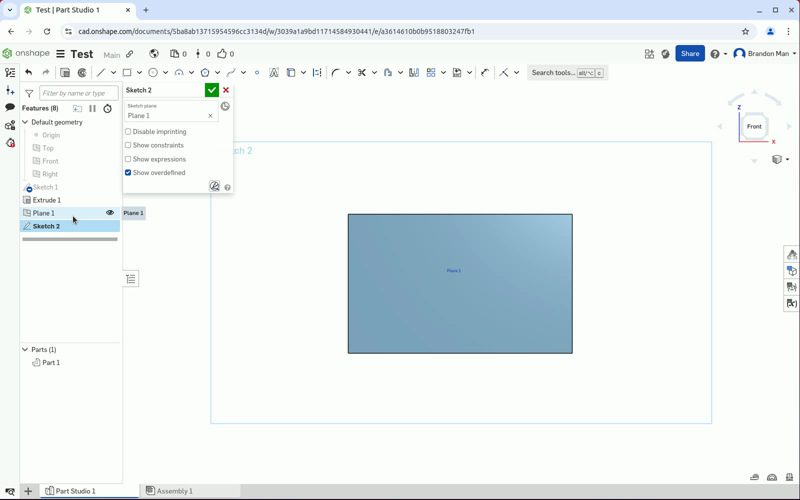
mouse_move(73, 352)
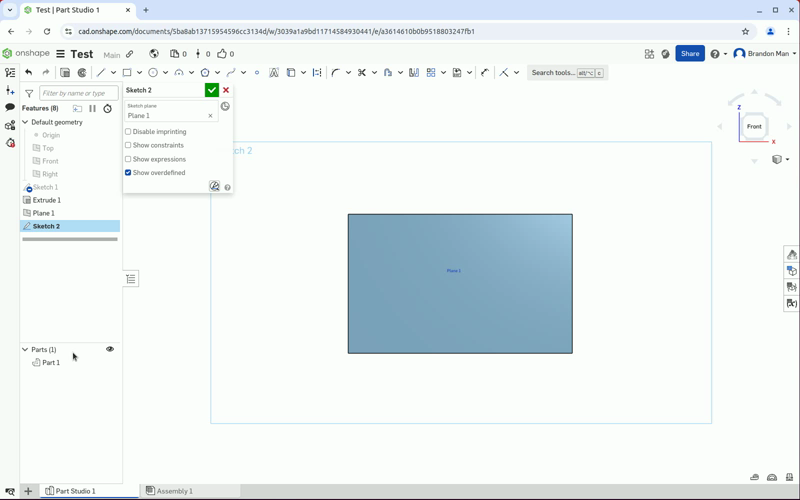
key(y)
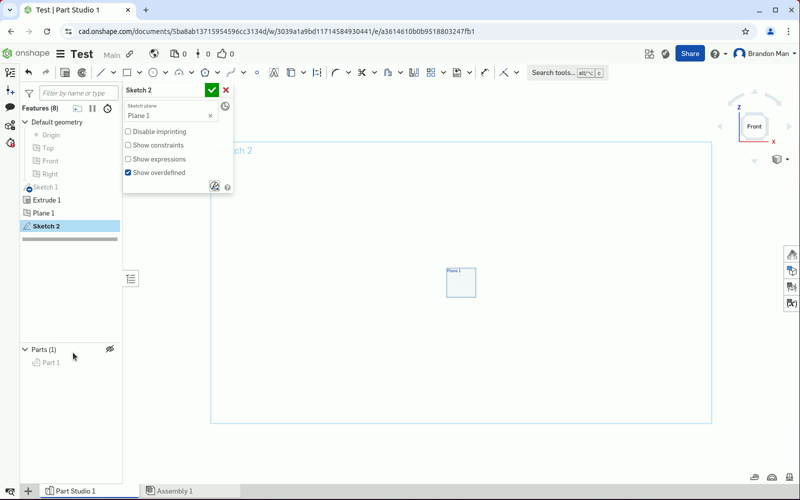
key(c)
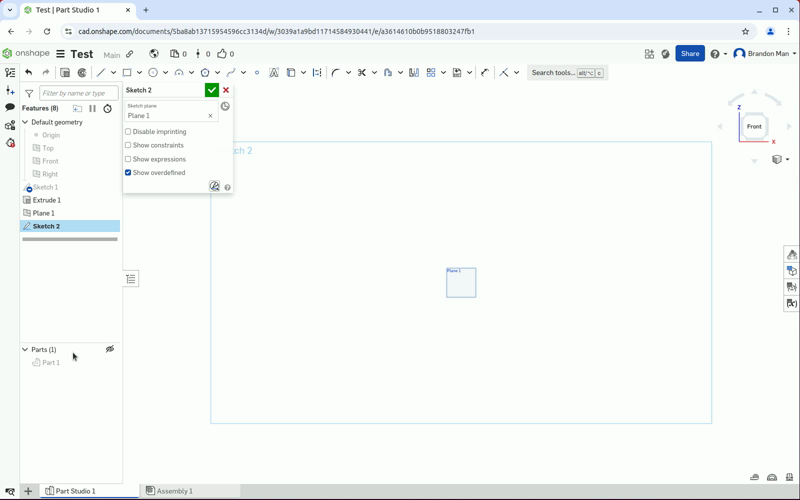
key_down(shift)
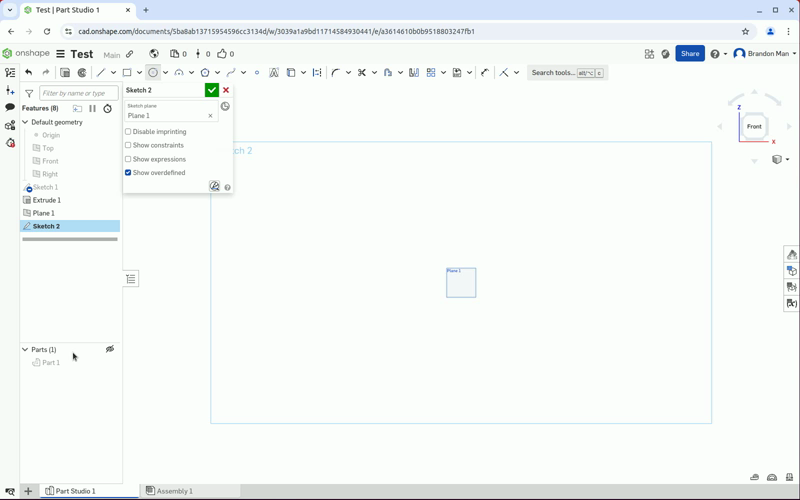
mouse_move(461, 290)
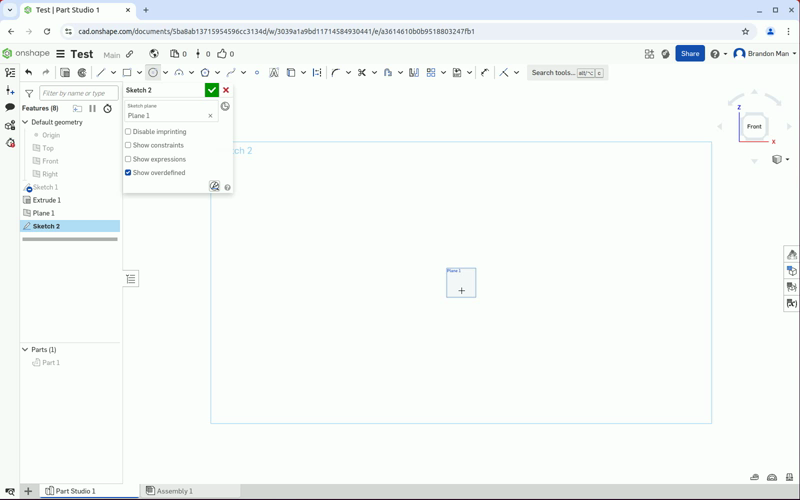
click(461, 290)
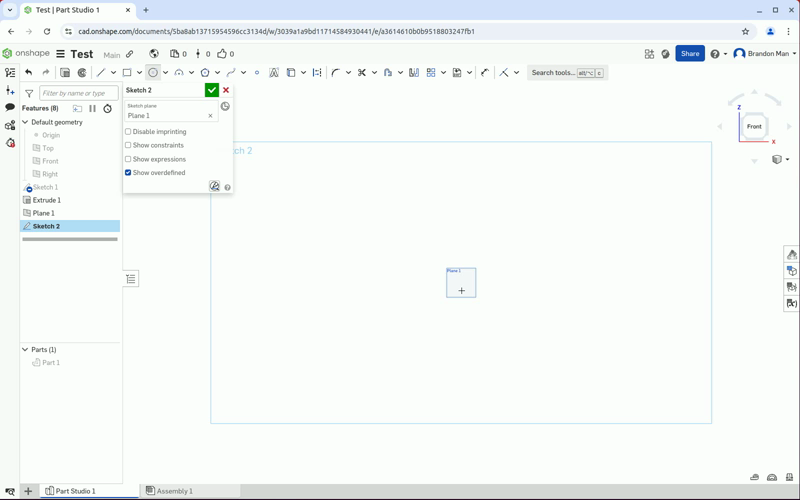
key_up(shift)
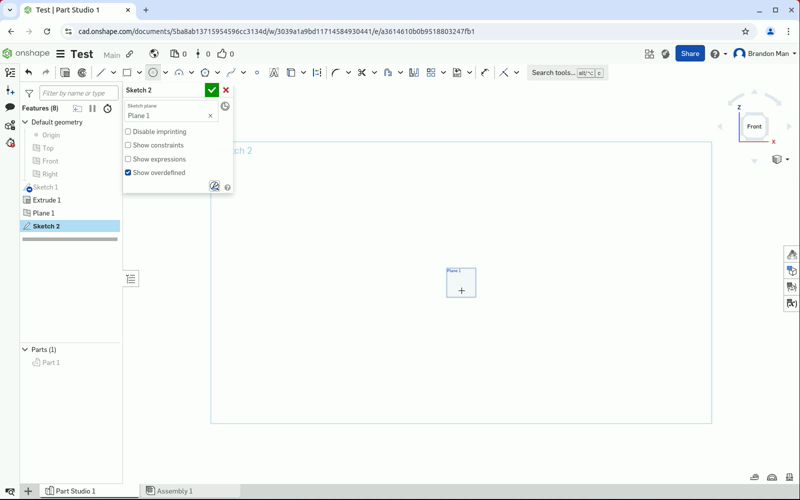
mouse_move(514, 290)
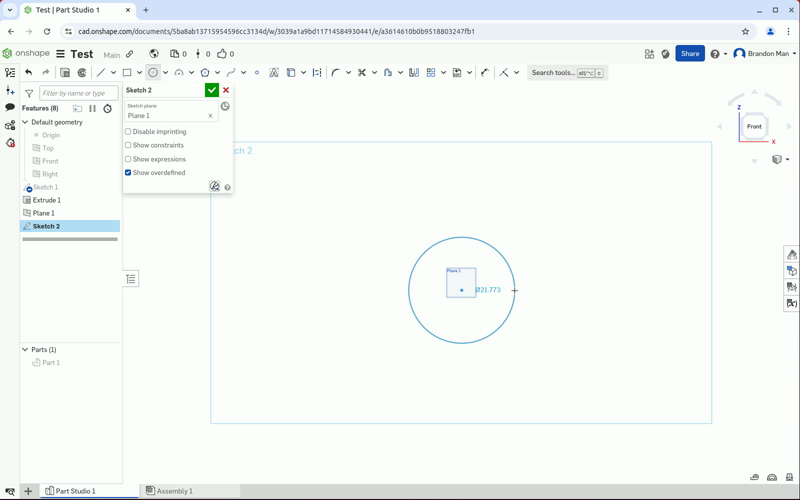
click(514, 290)
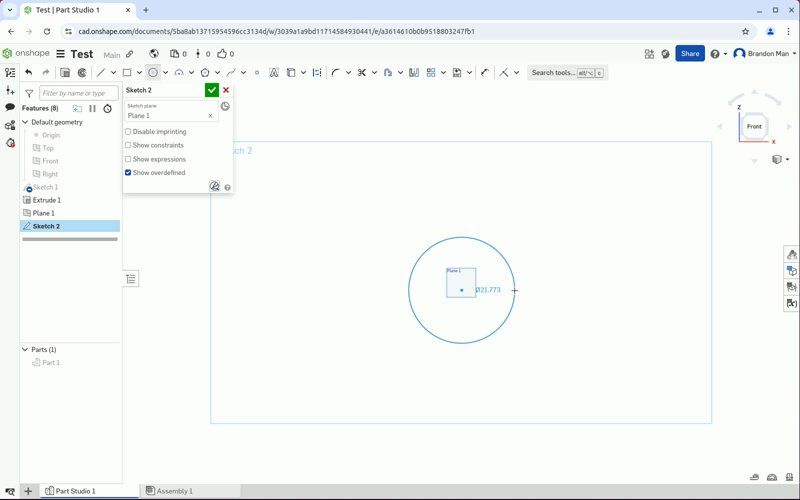
key(esc)
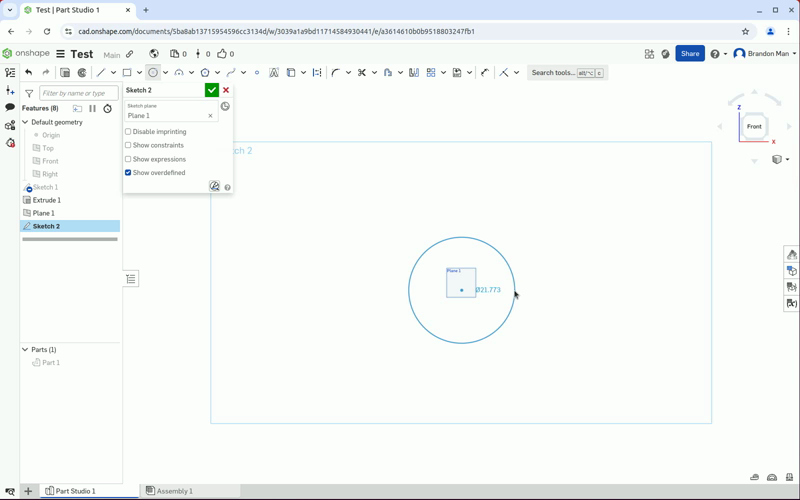
mouse_move(461, 290)
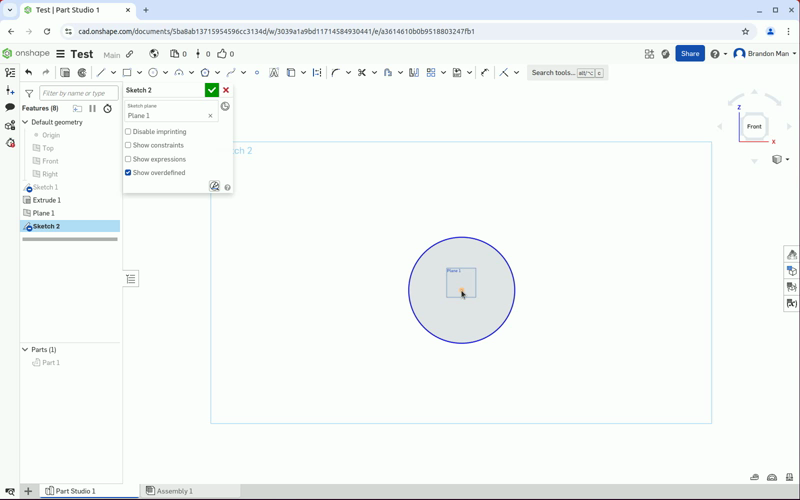
click(461, 290)
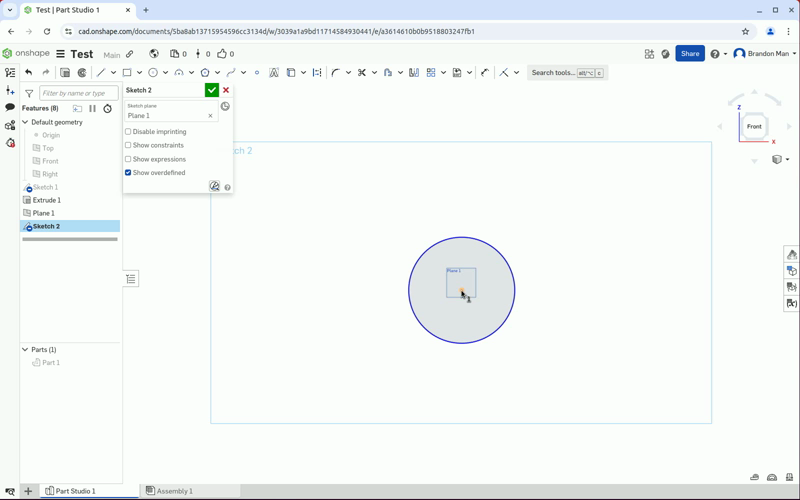
mouse_move(73, 352)
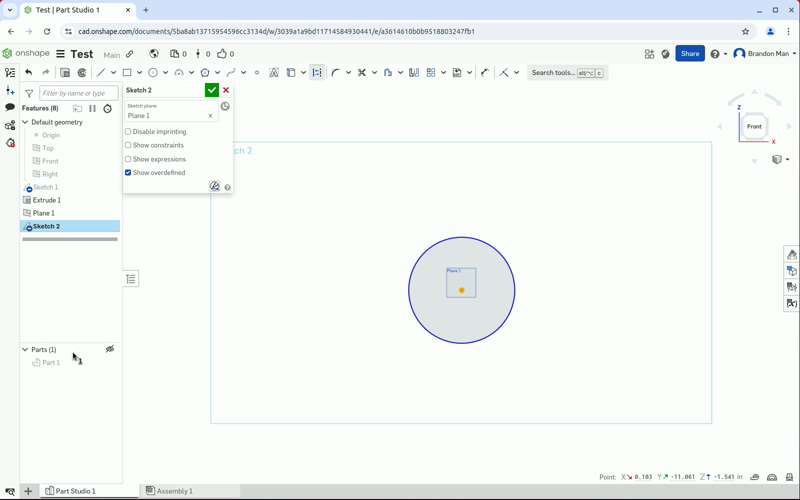
key(shift+y)
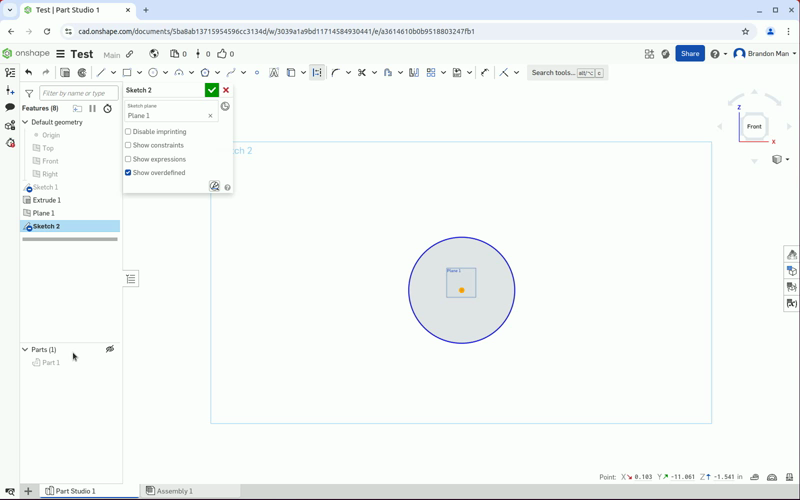
key(shift+e)
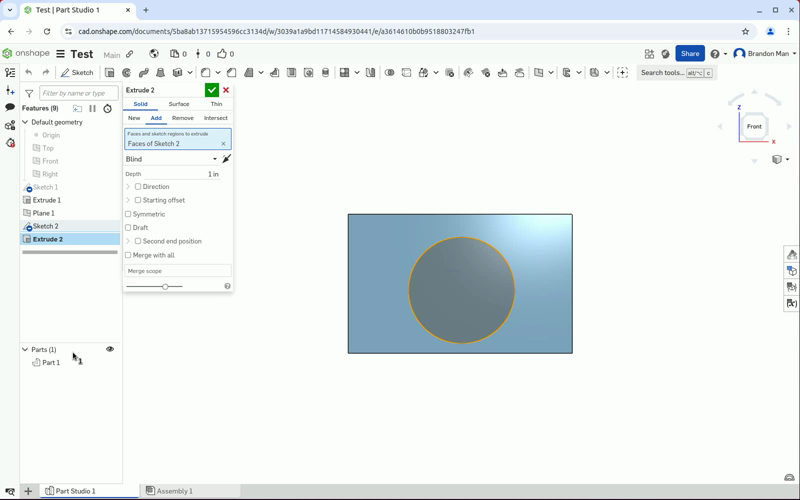
mouse_move(143, 106)
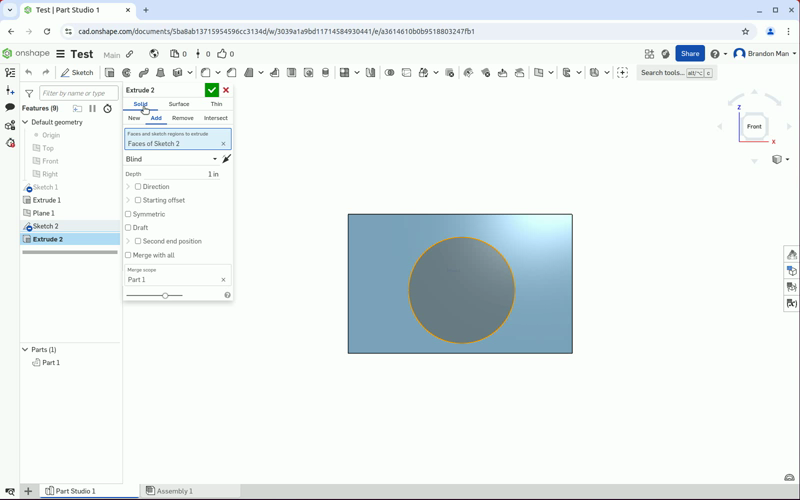
click(143, 106)
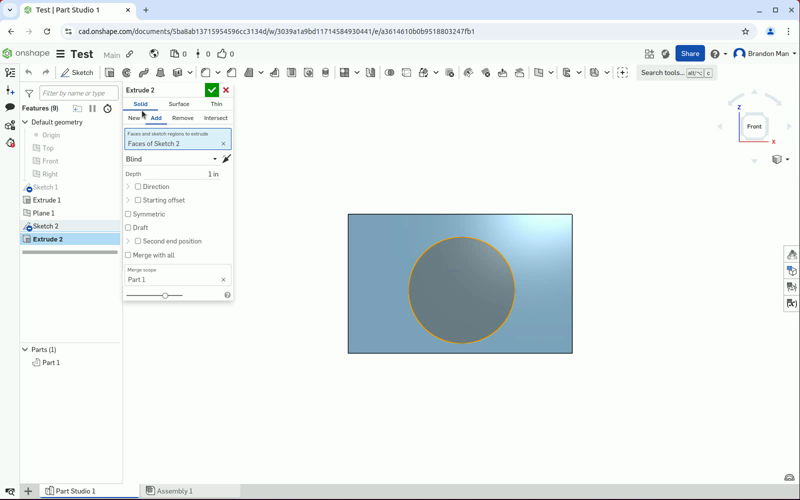
mouse_move(137, 120)
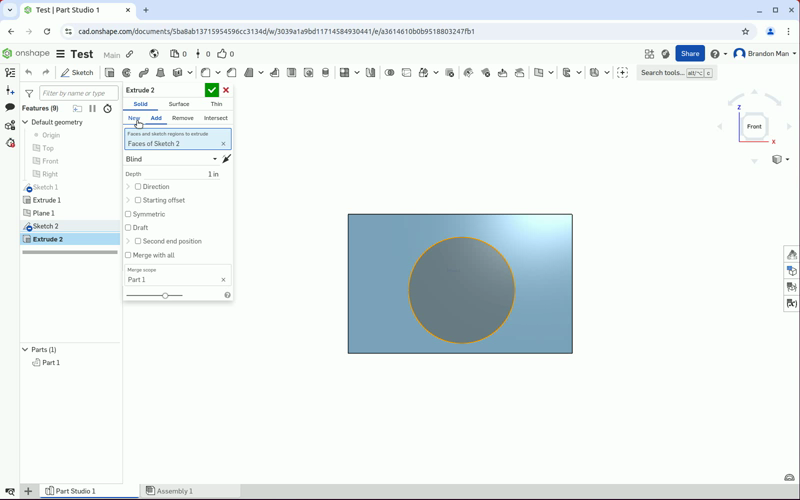
click(137, 120)
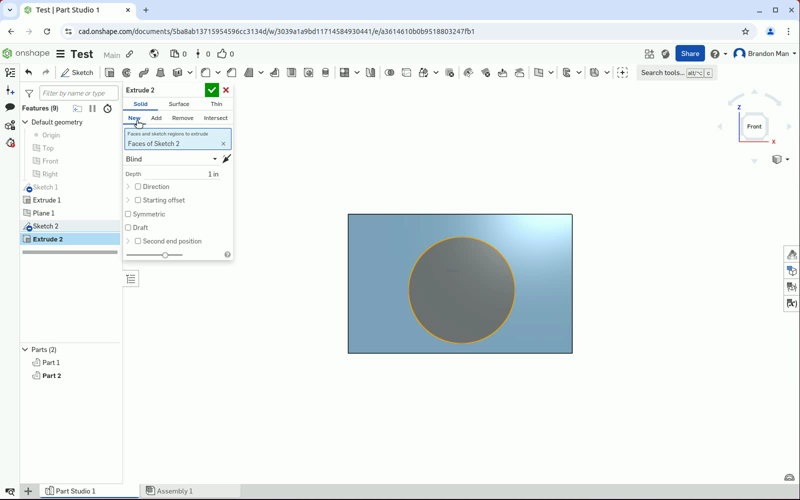
key(tab, 4)
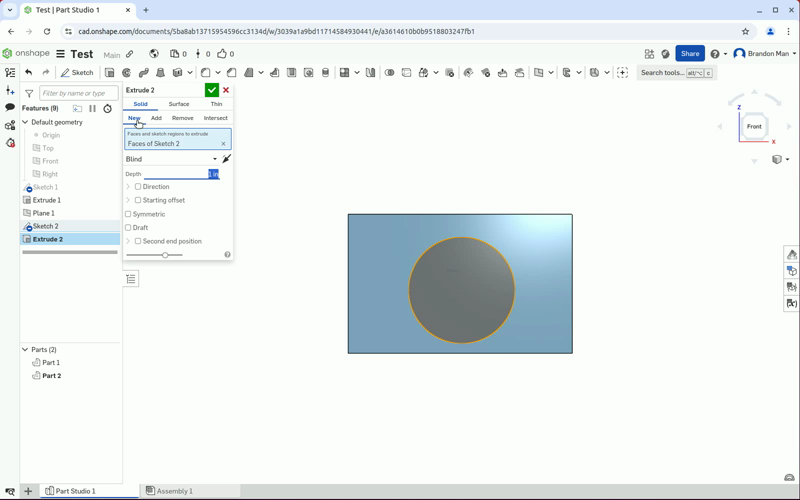
text(11.073)
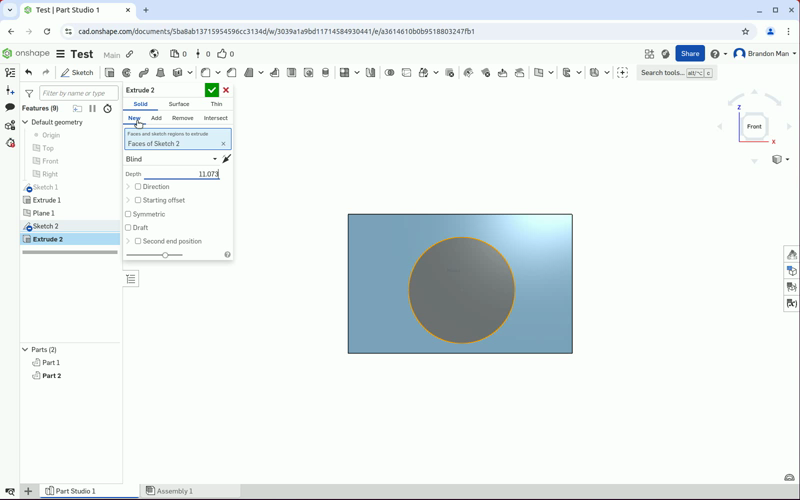
key(enter)
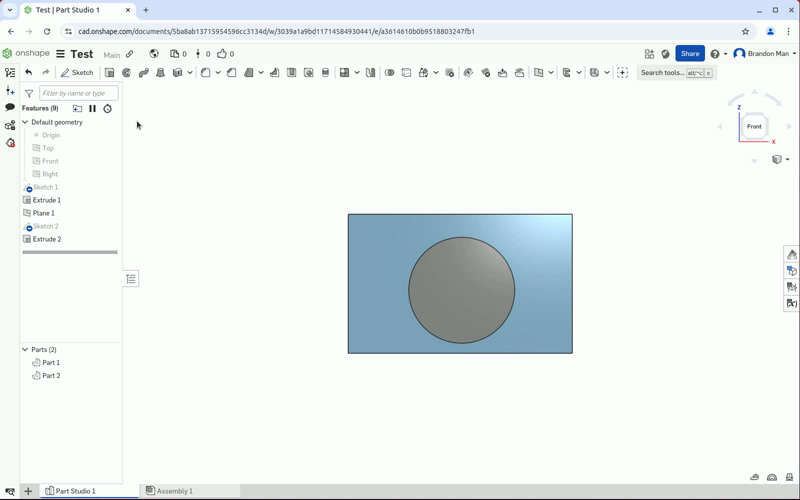
key(shift+h)
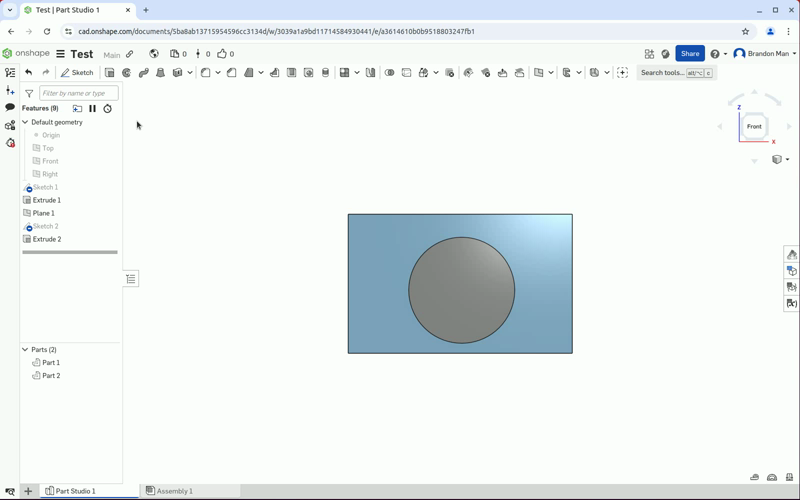
key(shift+h)
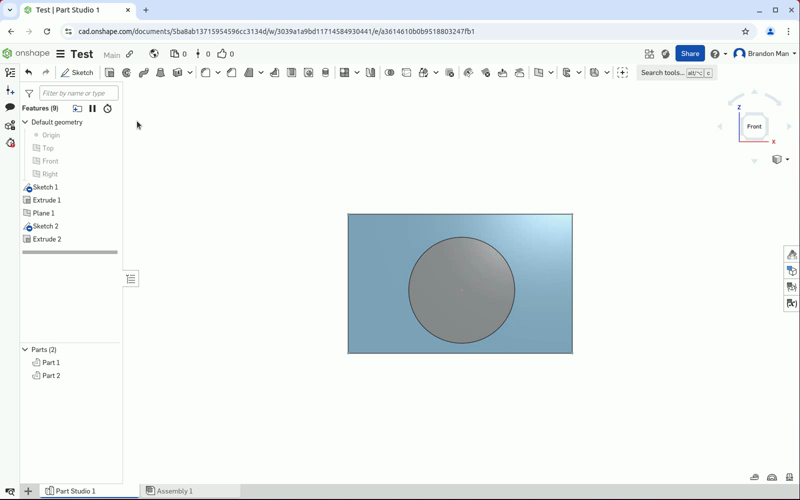
key(shift+7)
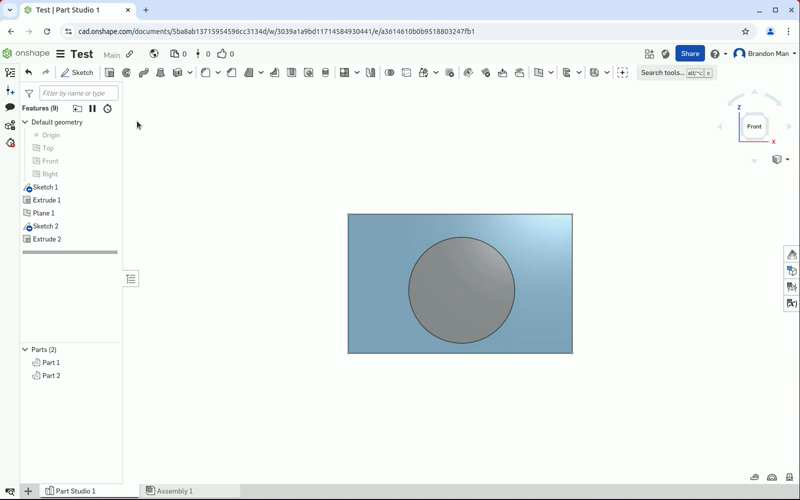
key(left, 2)
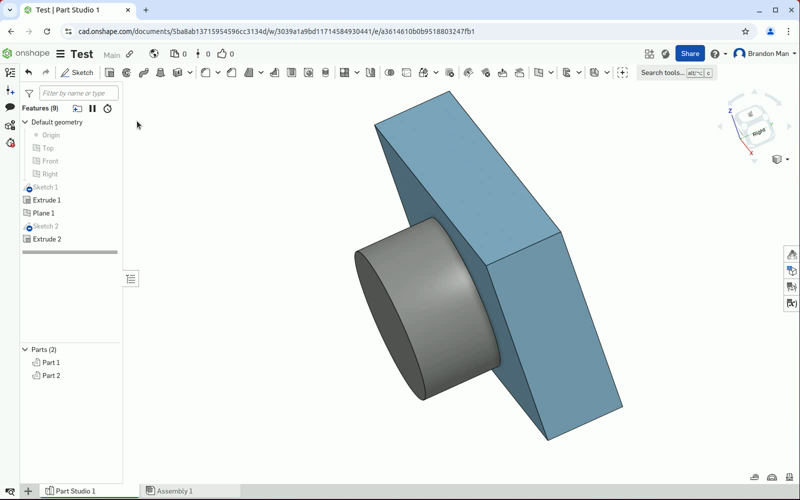
key(down, 2)
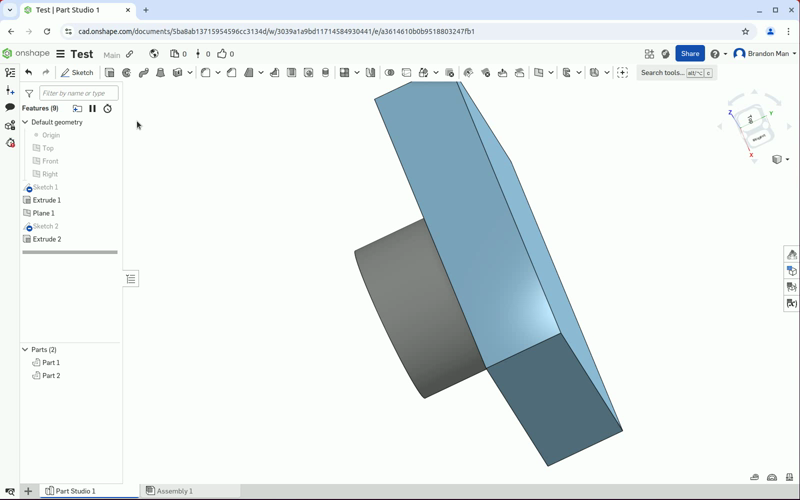
key(up, 2)
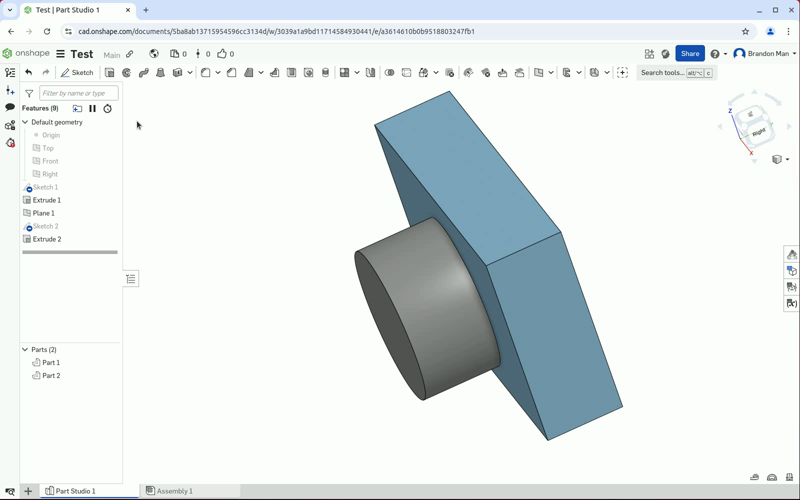
key(right, 2)
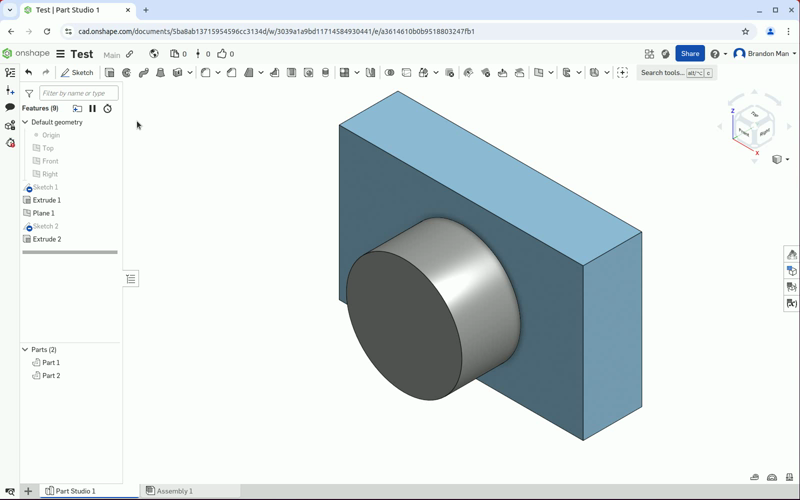
mouse_move(73, 189)
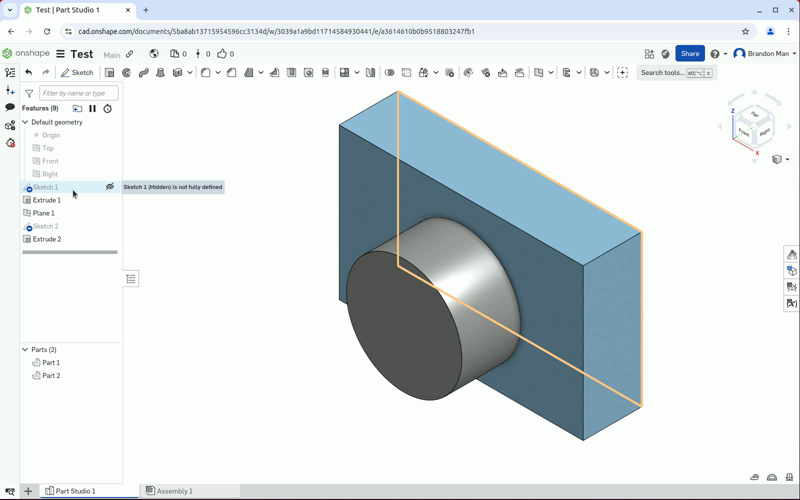
click(73, 189)